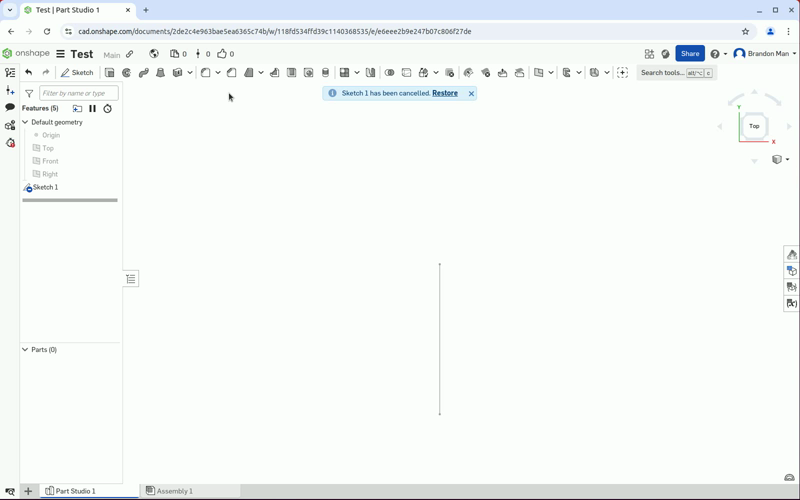
key(shift+h)
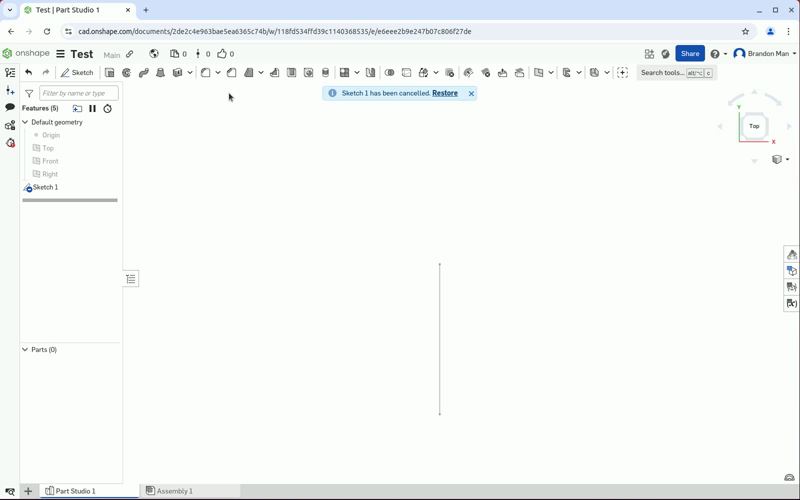
key(shift+s)
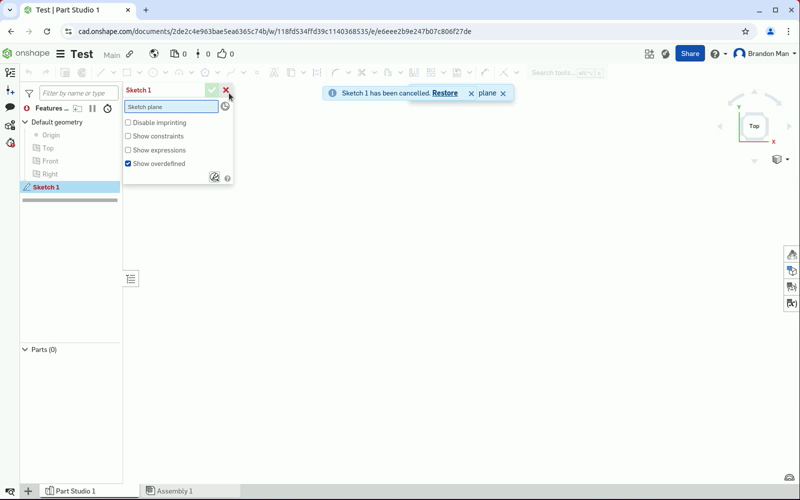
mouse_move(73, 150)
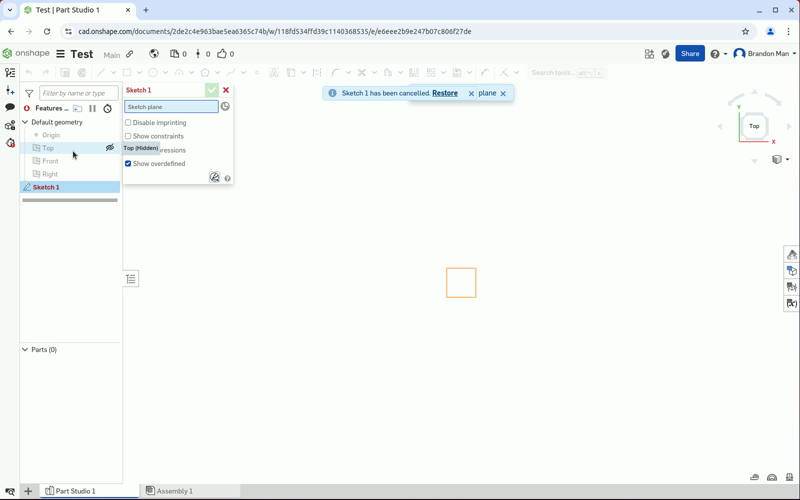
click(73, 150)
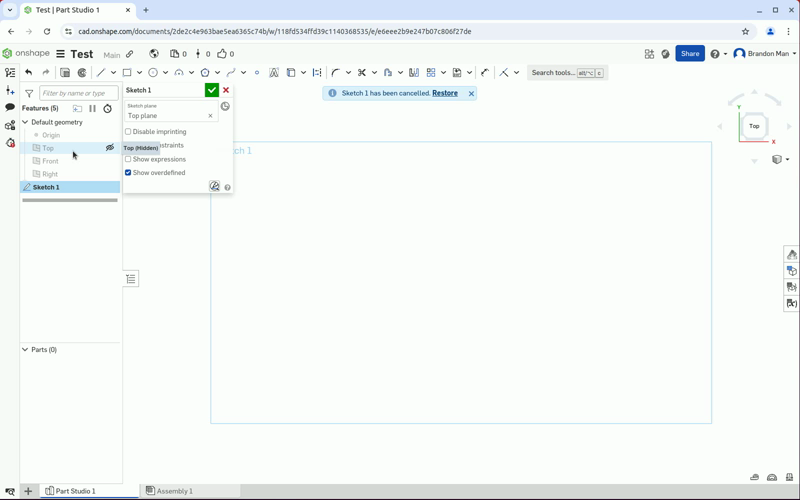
mouse_move(73, 352)
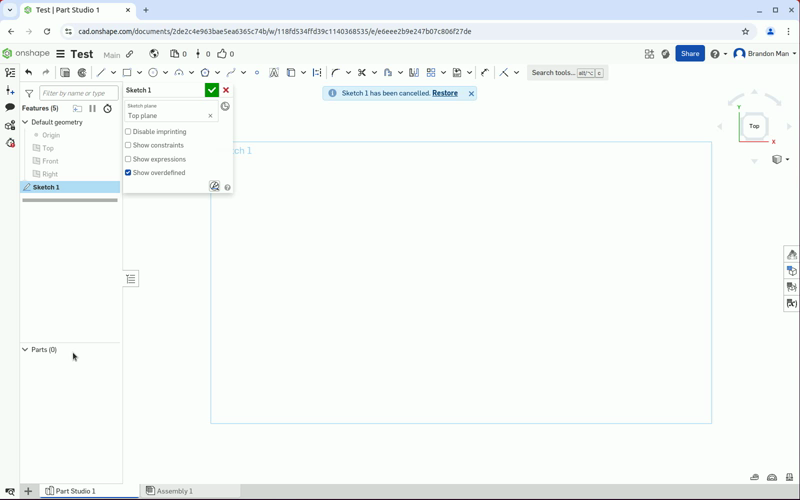
key(y)
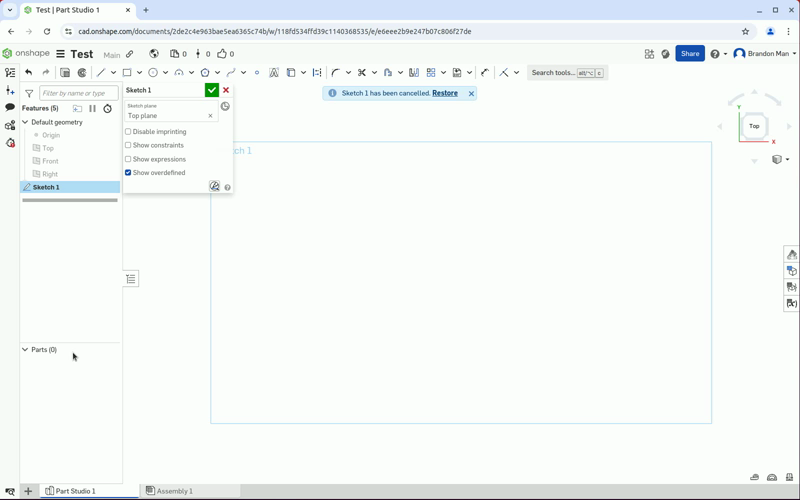
key(l)
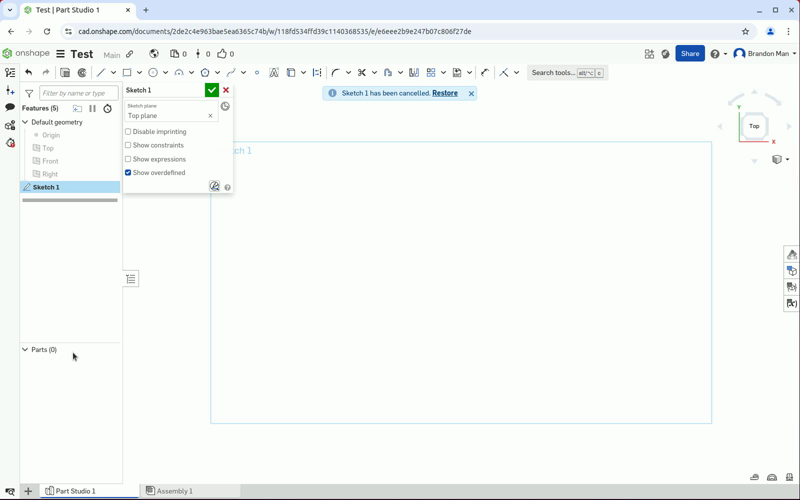
key_down(shift)
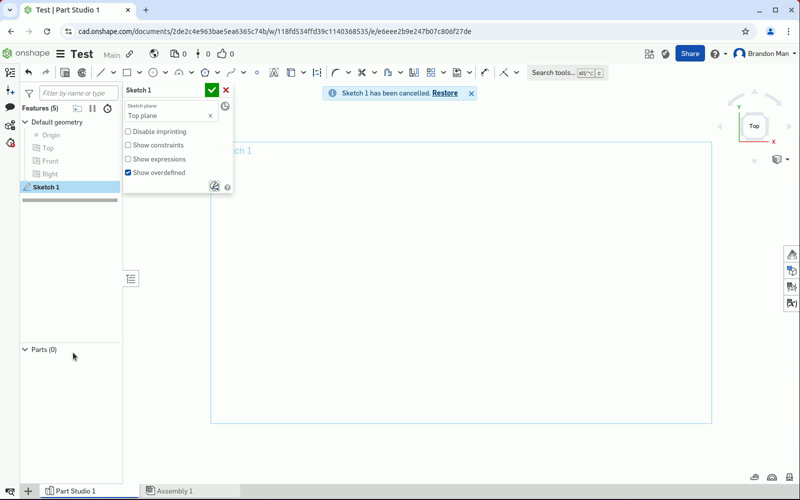
mouse_move(460, 282)
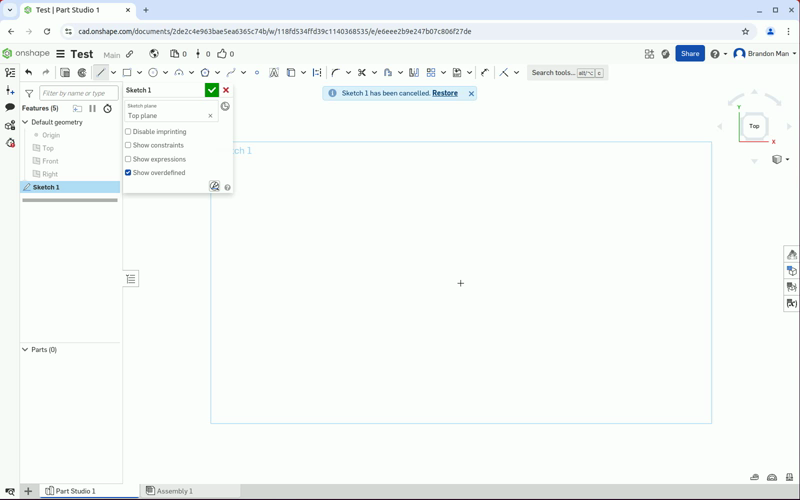
click(460, 282)
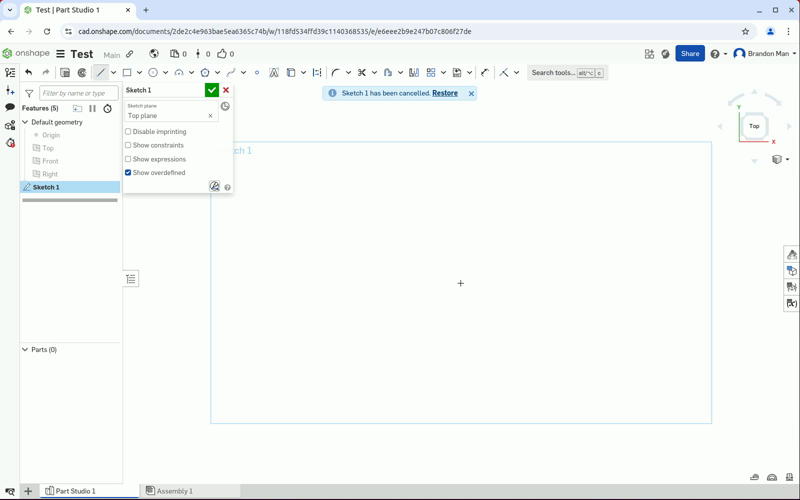
key_up(shift)
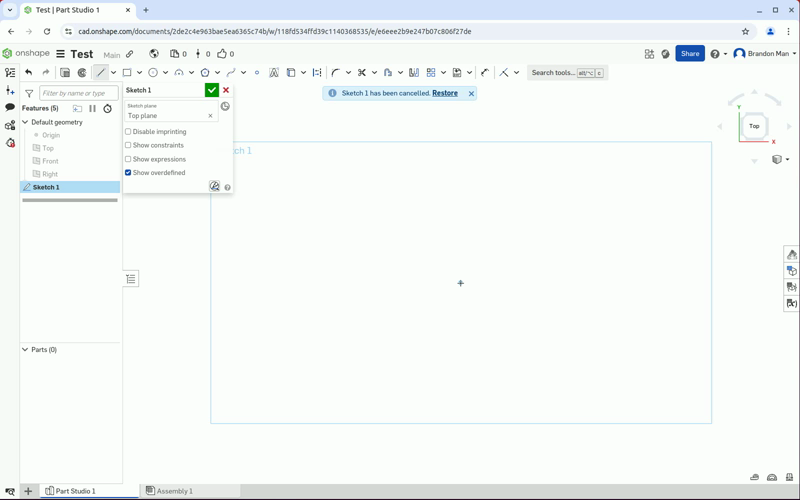
key_down(shift)
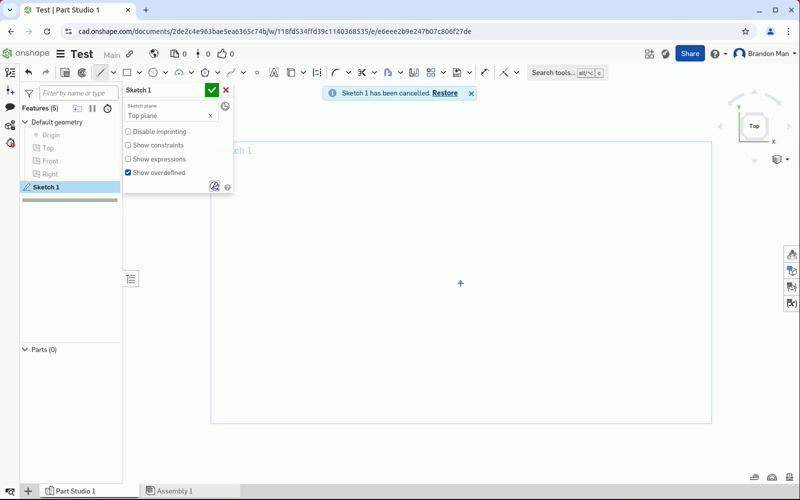
mouse_move(573, 282)
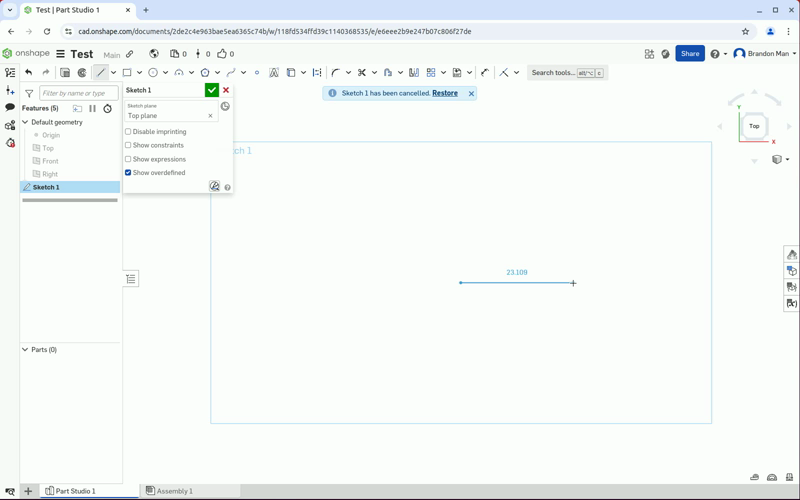
click(573, 282)
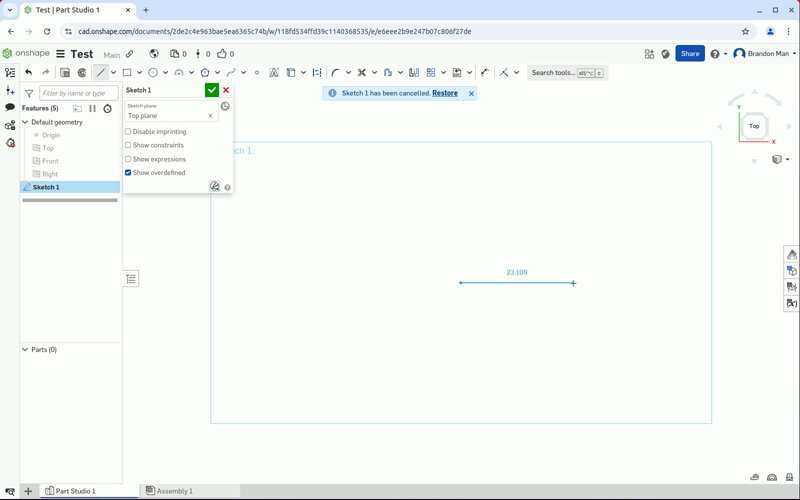
key_up(shift)
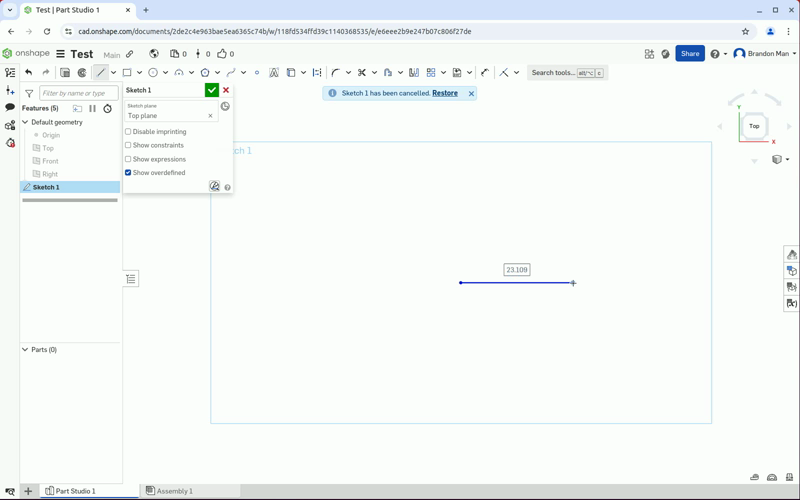
key_down(shift)
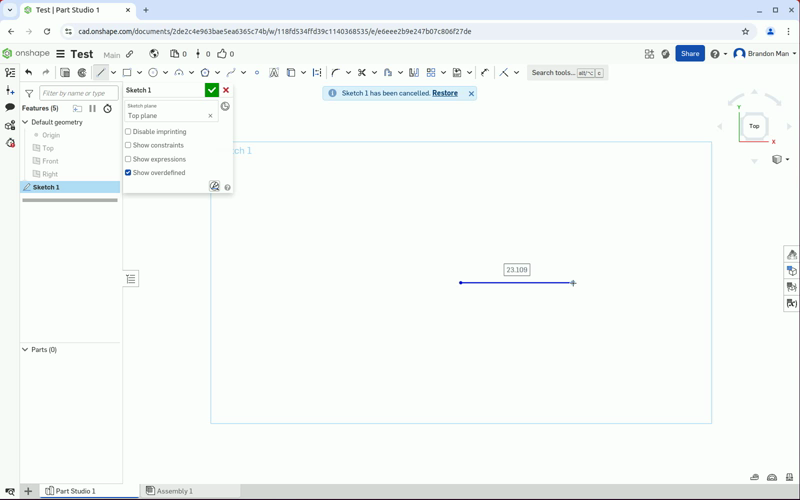
mouse_move(589, 282)
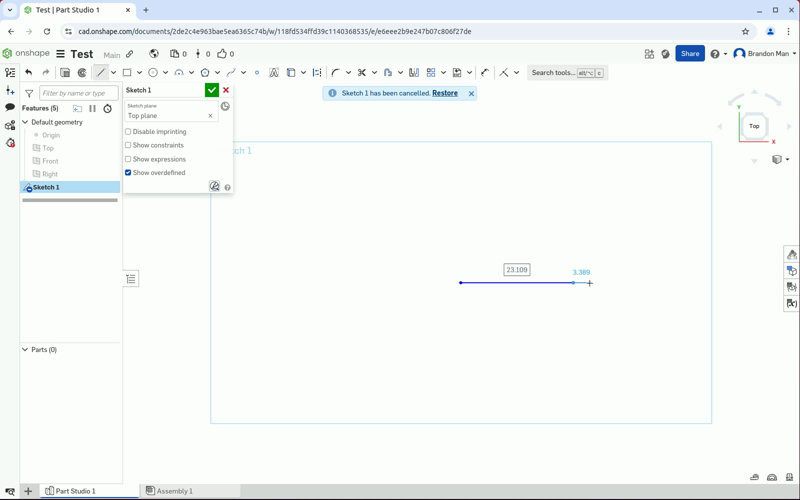
mouse_move(573, 268)
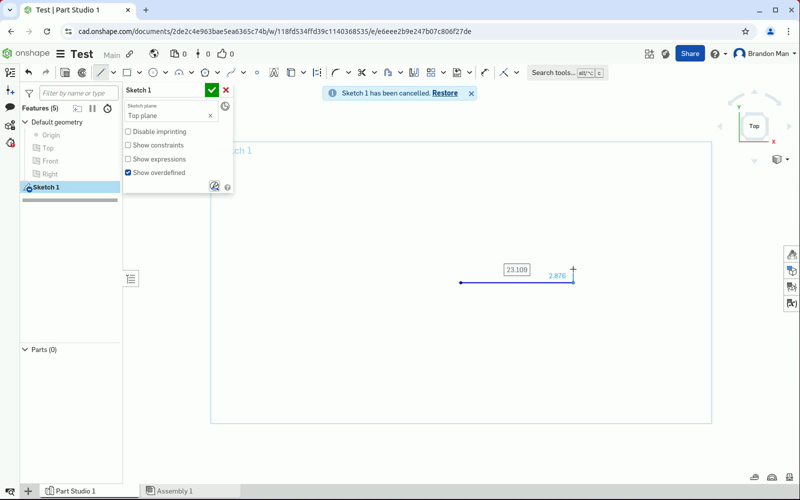
click(573, 268)
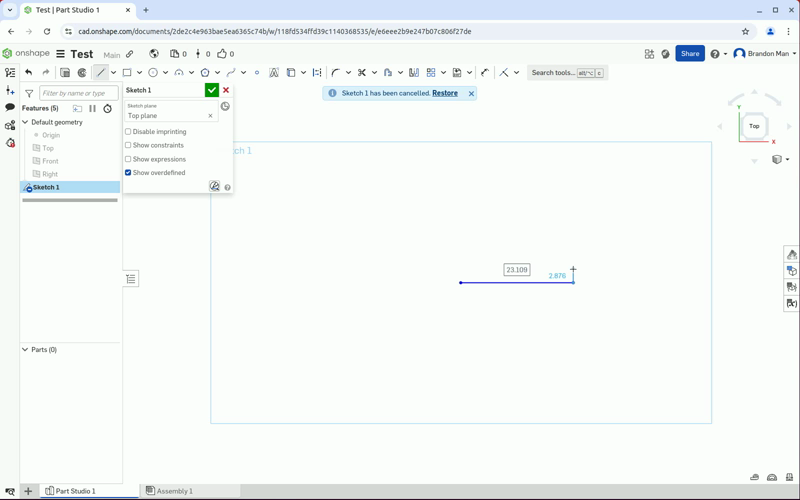
key_up(shift)
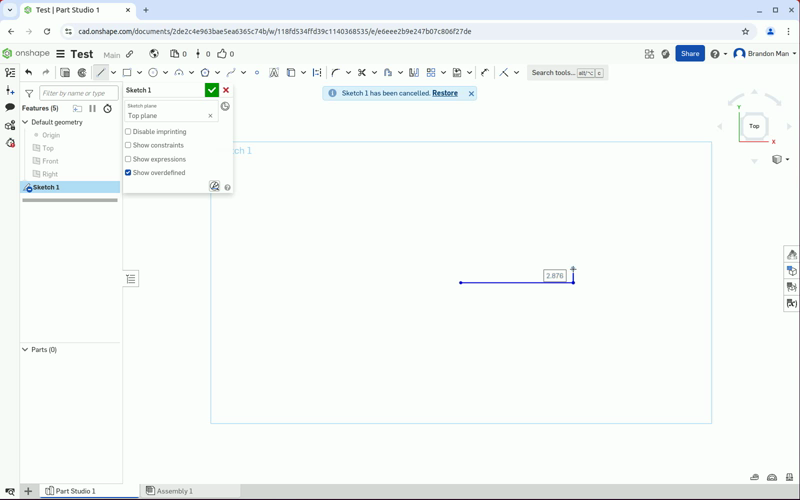
key_down(shift)
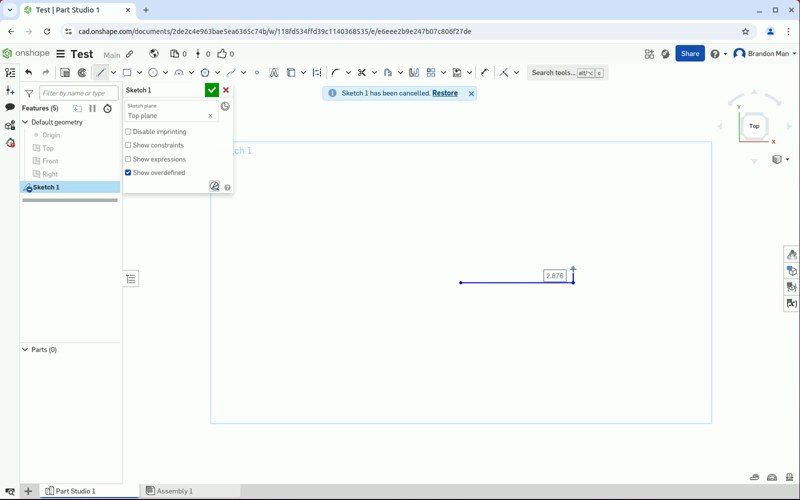
mouse_move(474, 268)
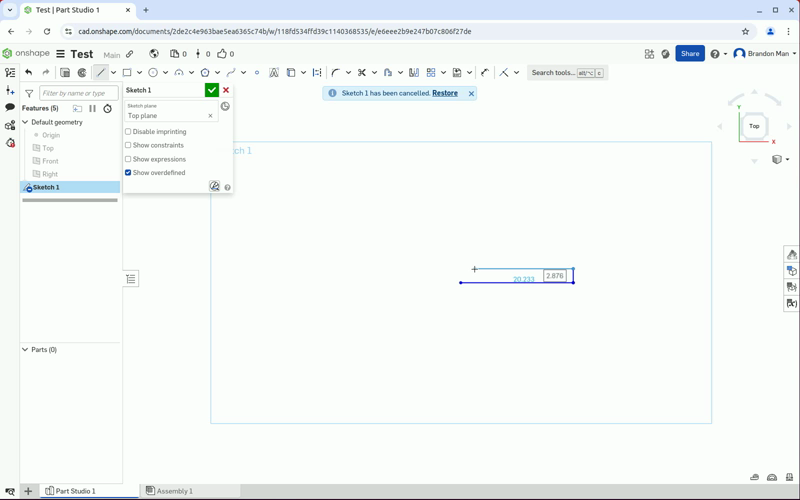
click(474, 268)
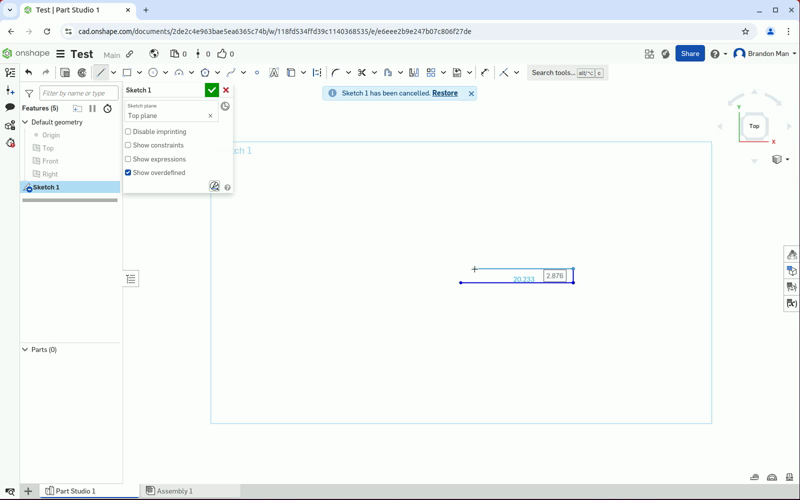
key_up(shift)
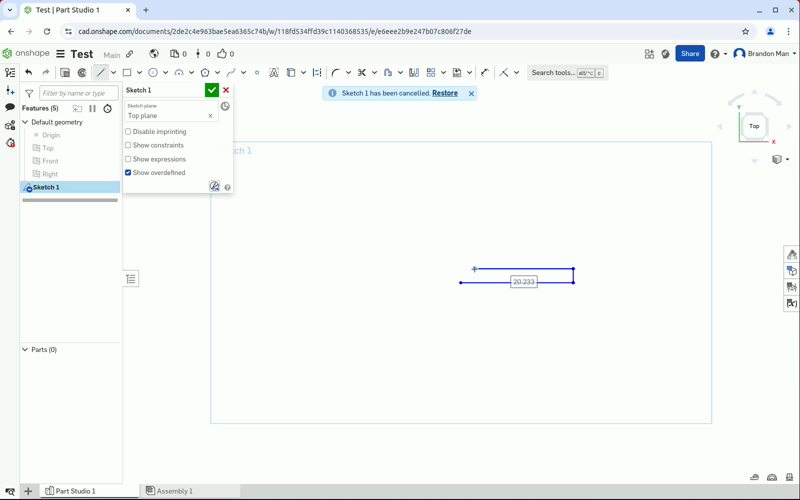
key_down(shift)
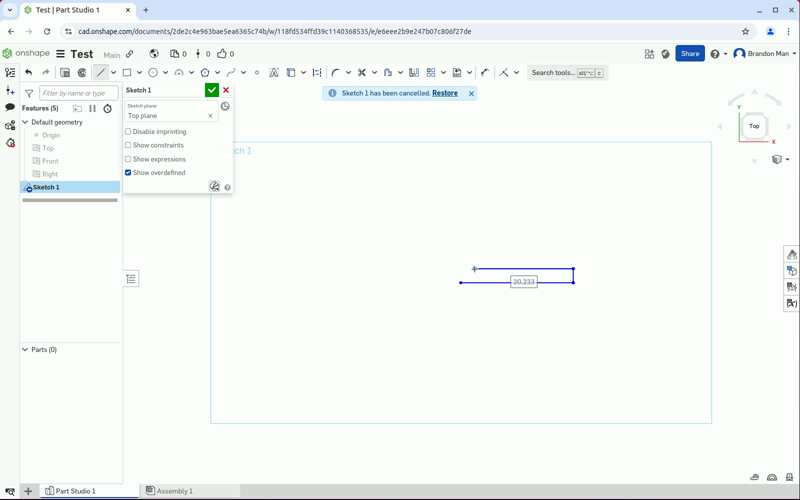
mouse_move(474, 170)
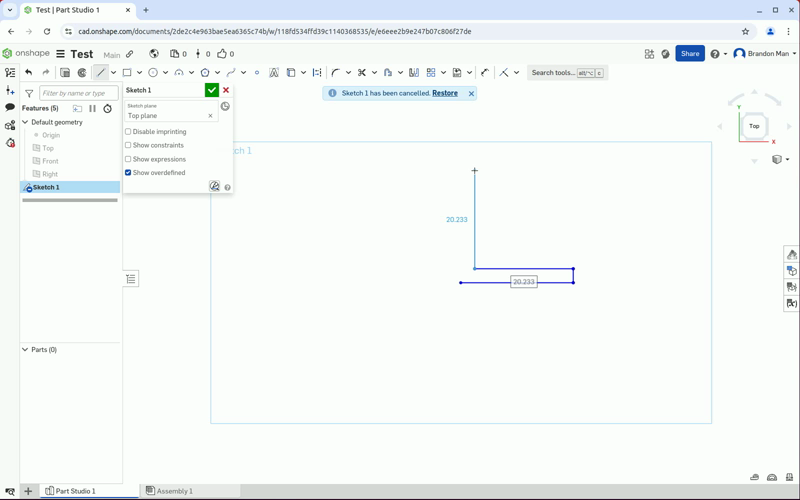
click(474, 170)
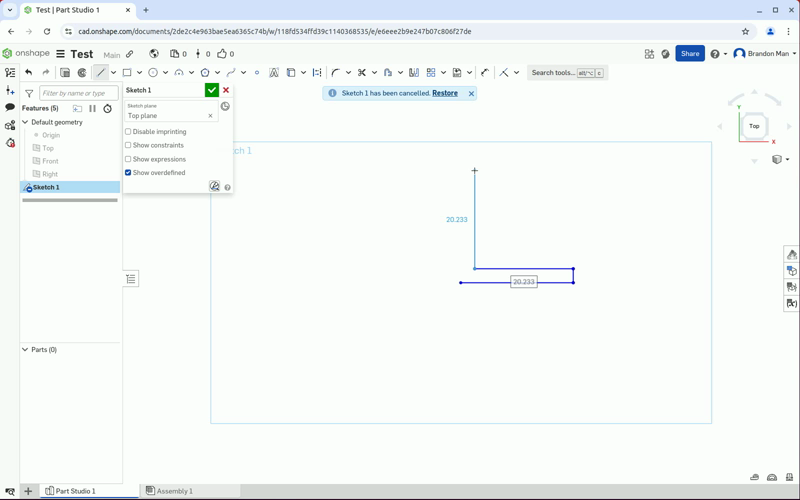
key_up(shift)
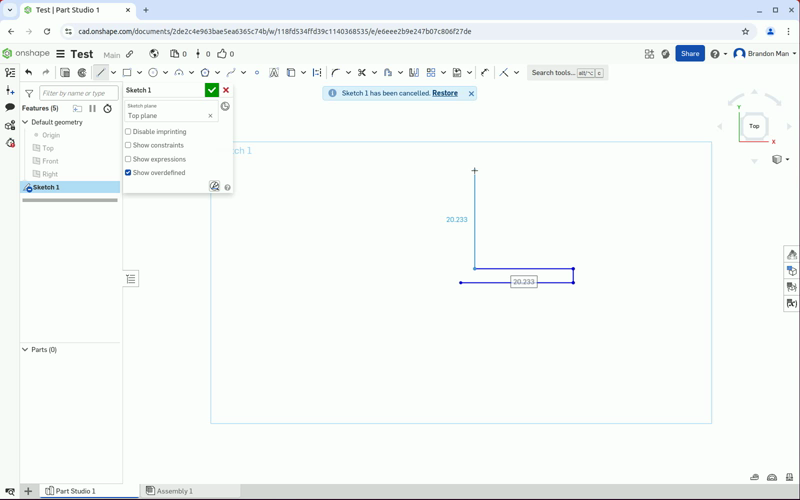
key_down(shift)
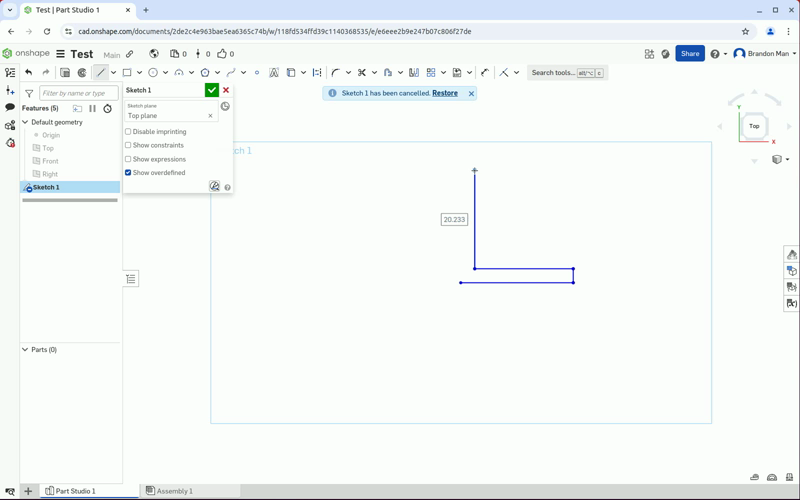
mouse_move(504, 170)
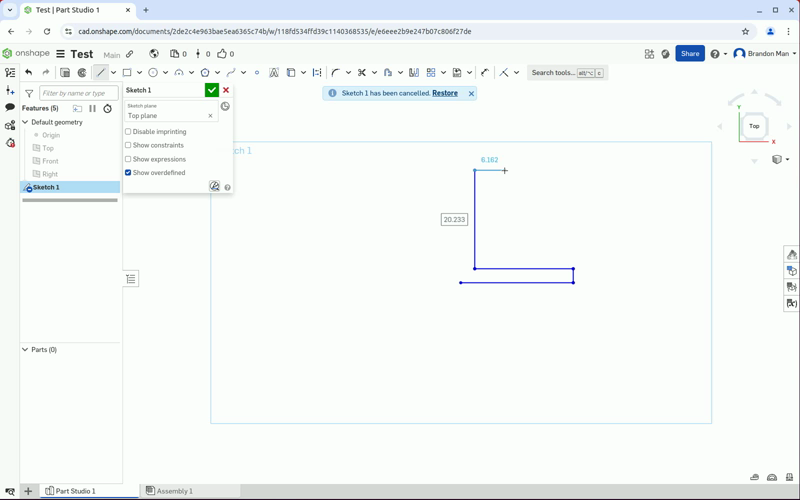
mouse_move(460, 170)
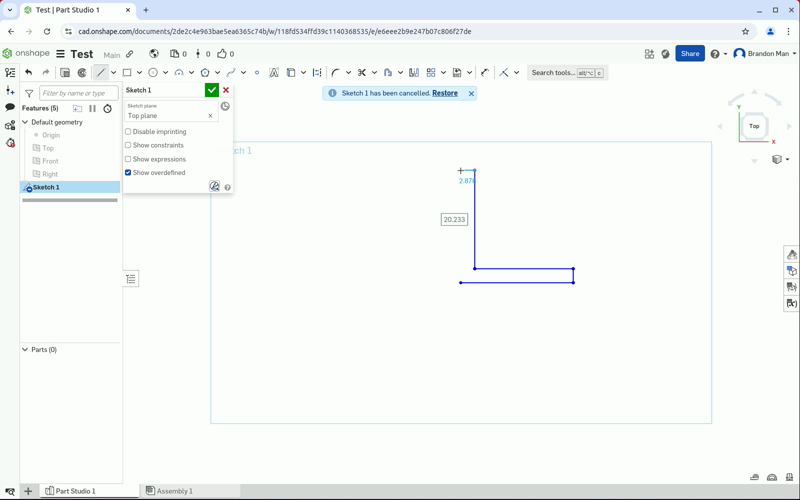
click(460, 170)
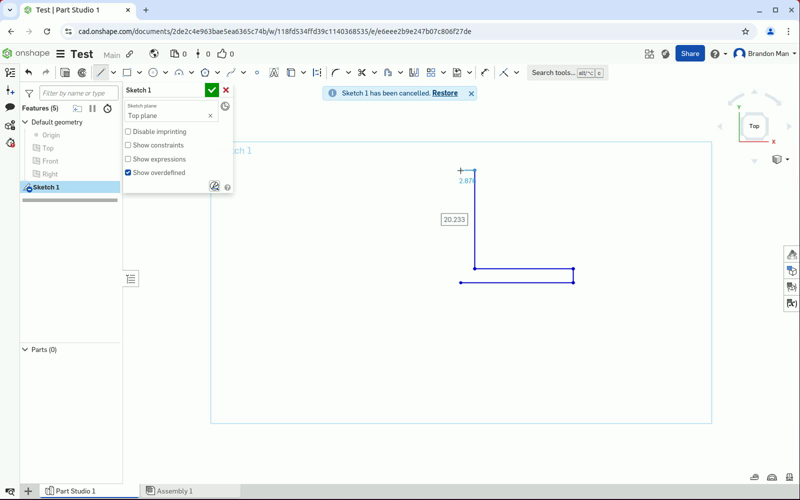
key_up(shift)
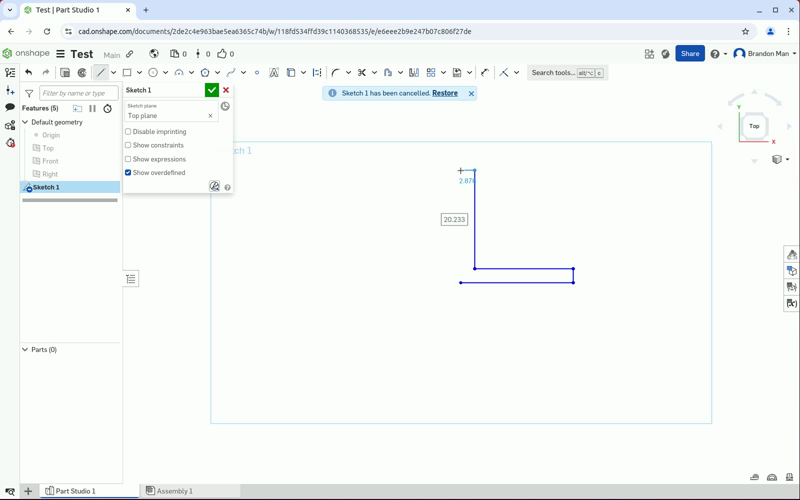
key_down(shift)
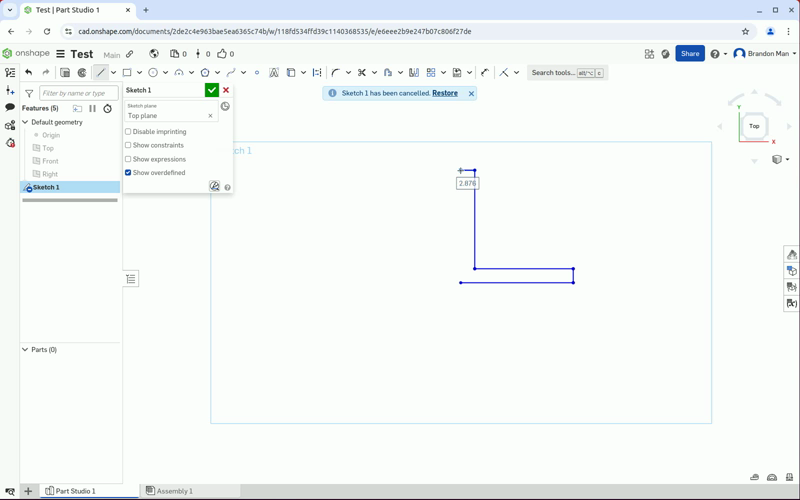
mouse_move(460, 282)
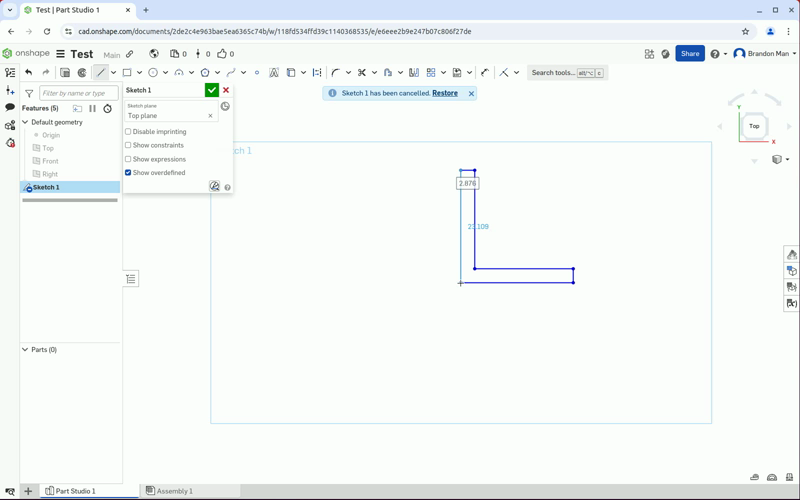
key_up(shift)
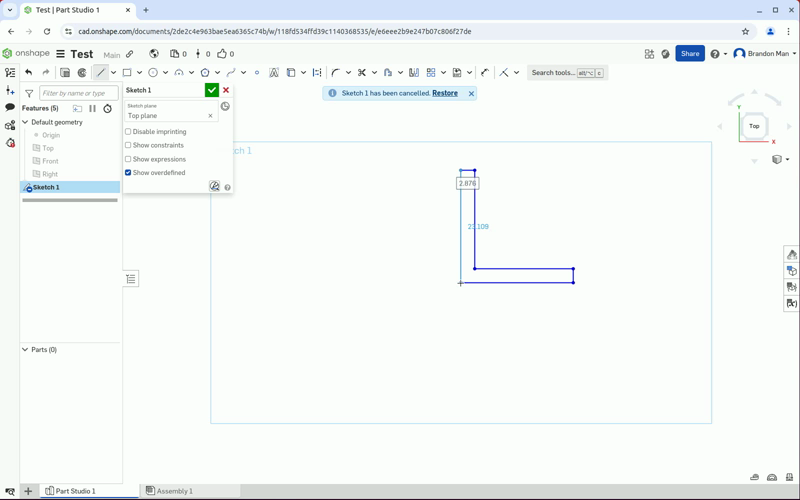
click(460, 282)
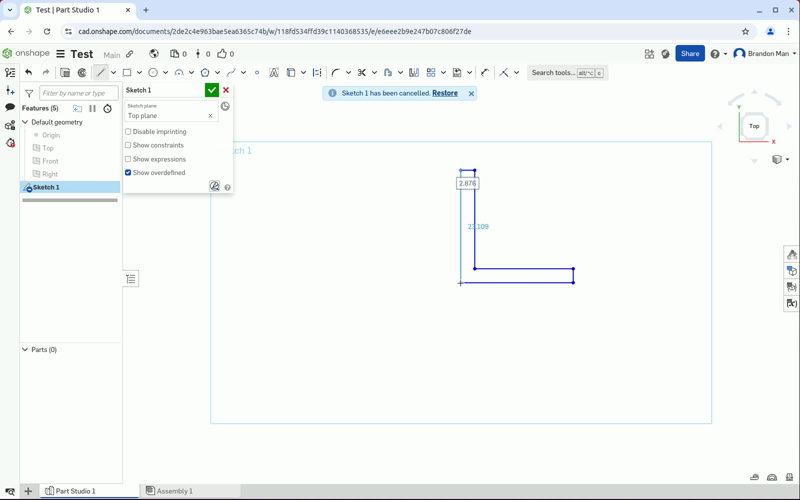
key(esc)
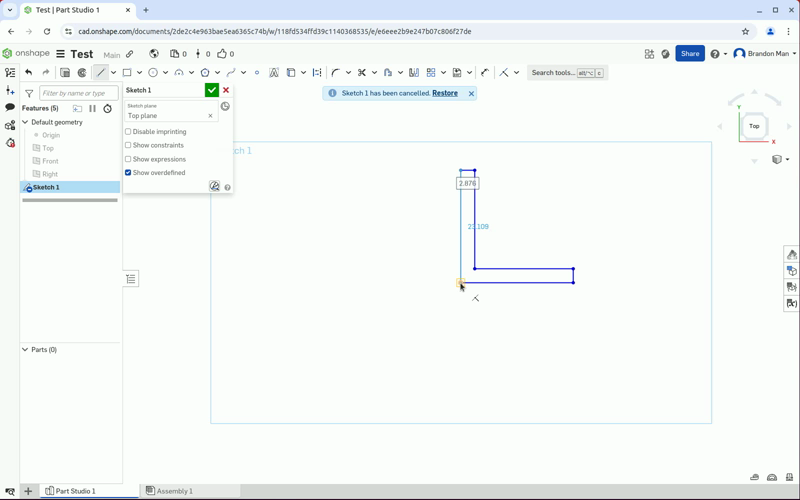
mouse_move(465, 221)
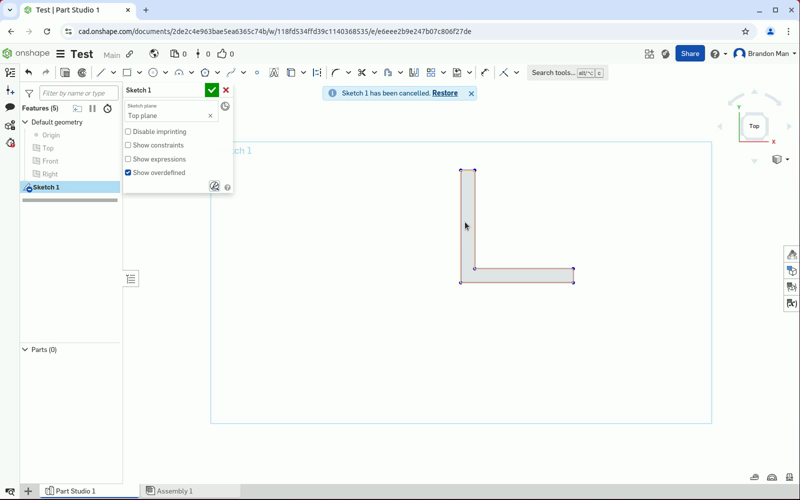
click(465, 221)
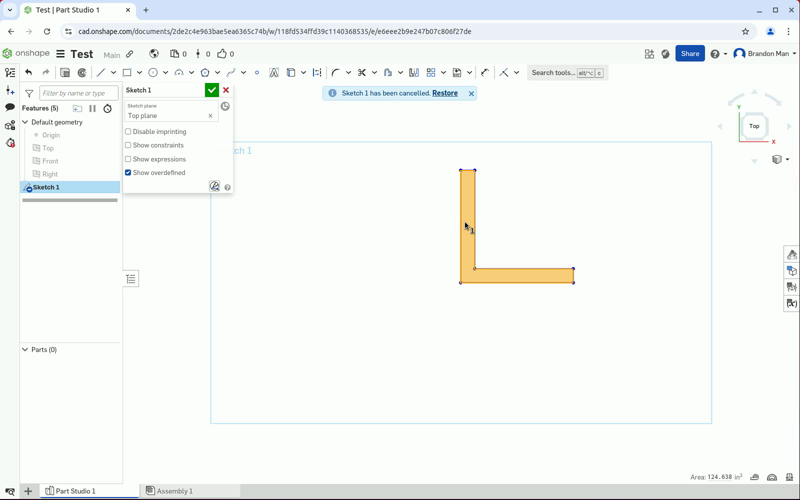
mouse_move(73, 352)
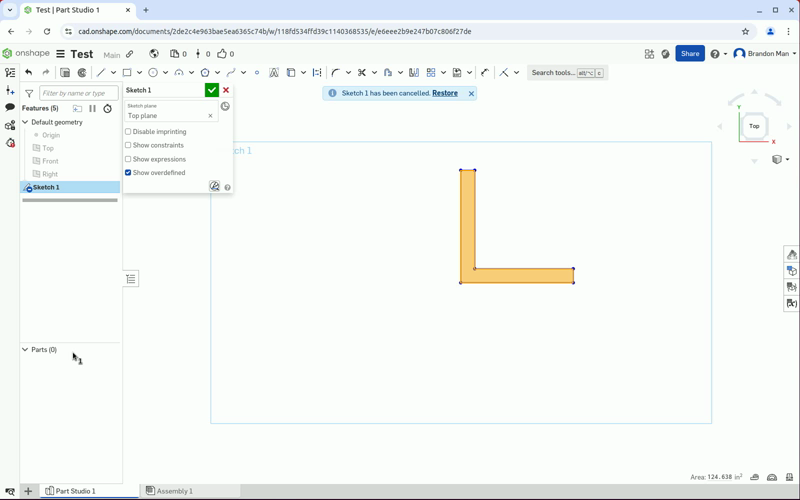
key(shift+y)
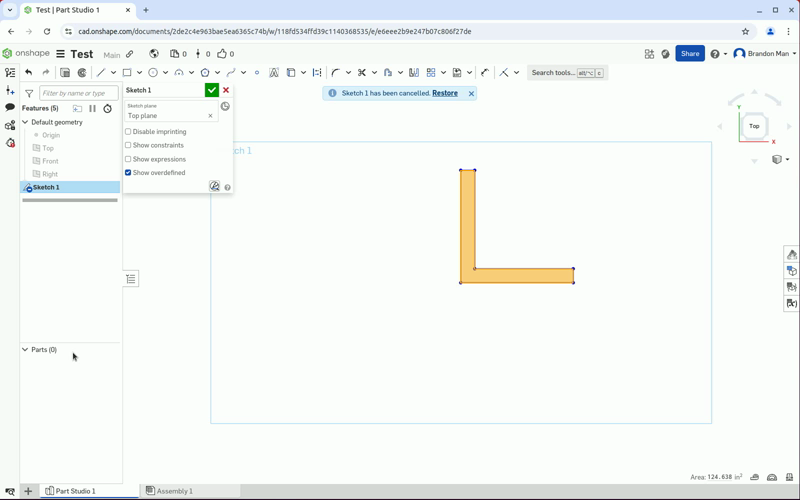
key(shift+e)
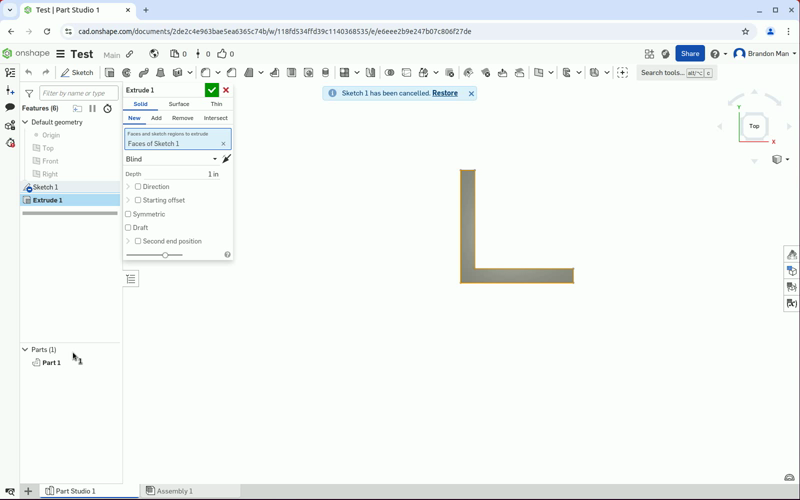
mouse_move(143, 106)
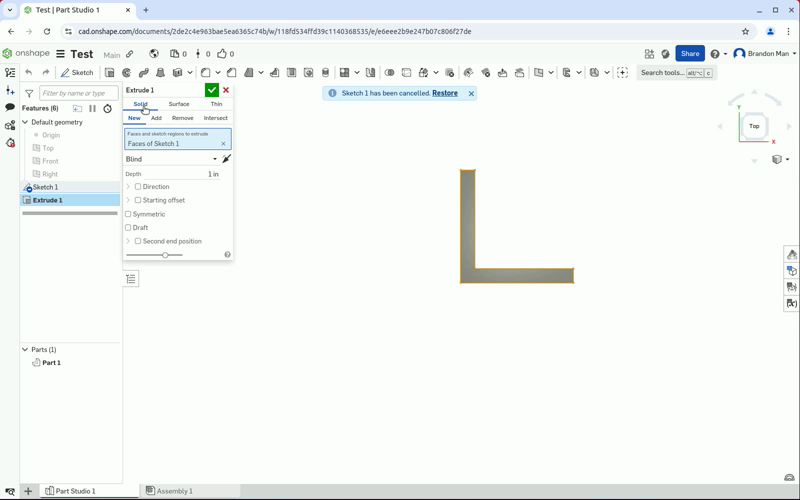
click(143, 106)
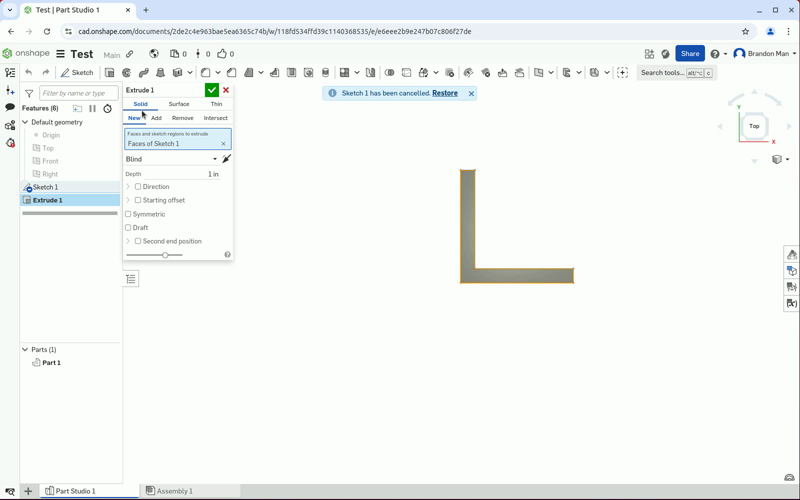
mouse_move(137, 120)
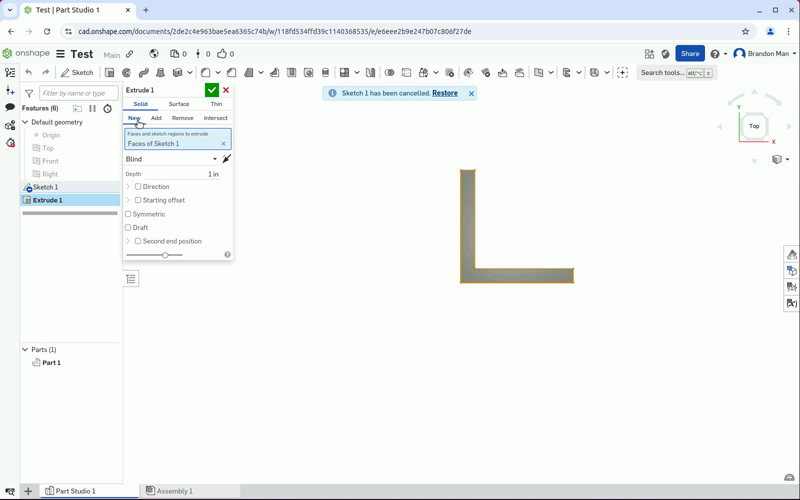
click(137, 120)
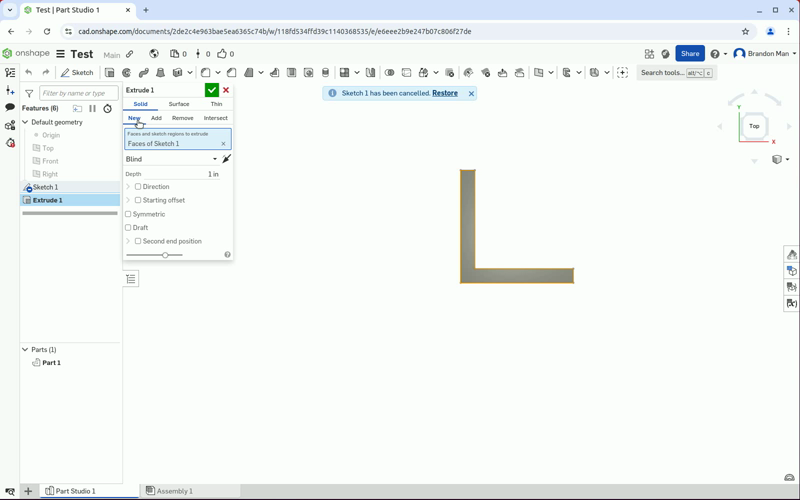
key(tab, 4)
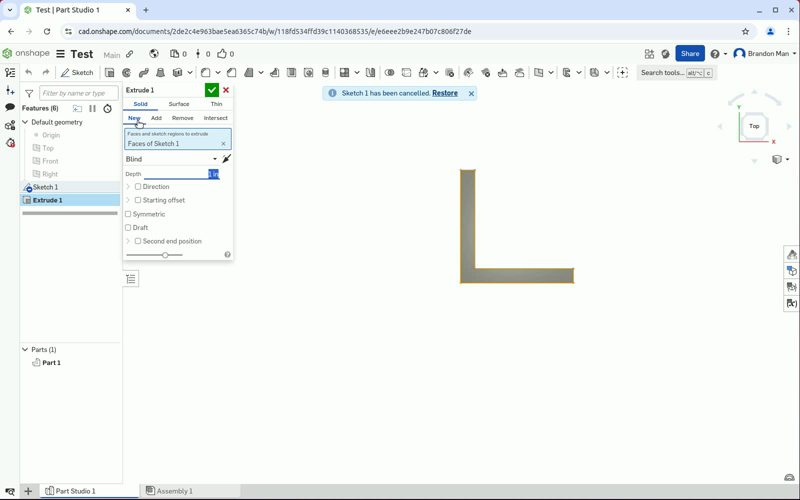
text(6.018)
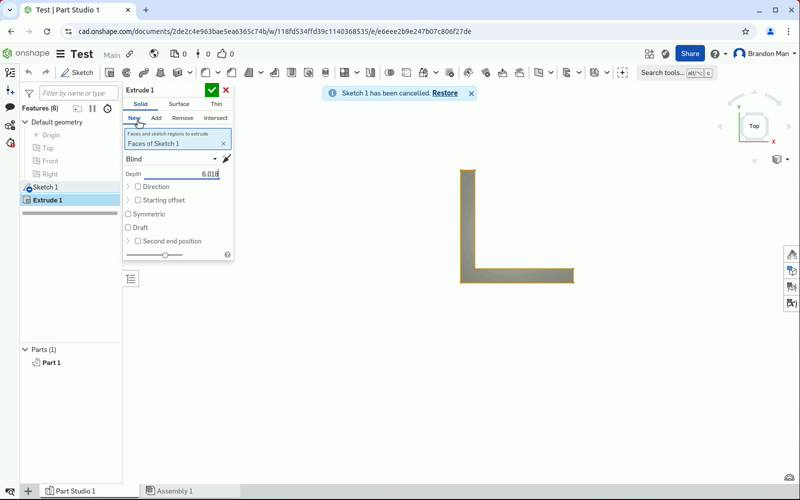
key(enter)
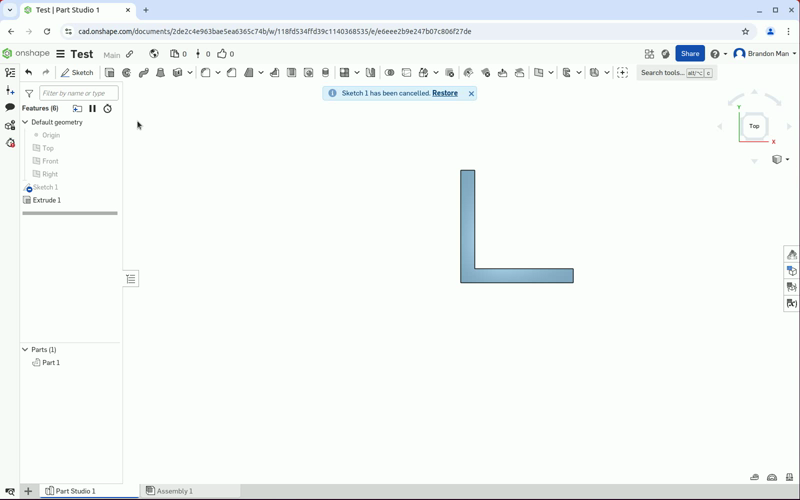
key(shift+h)
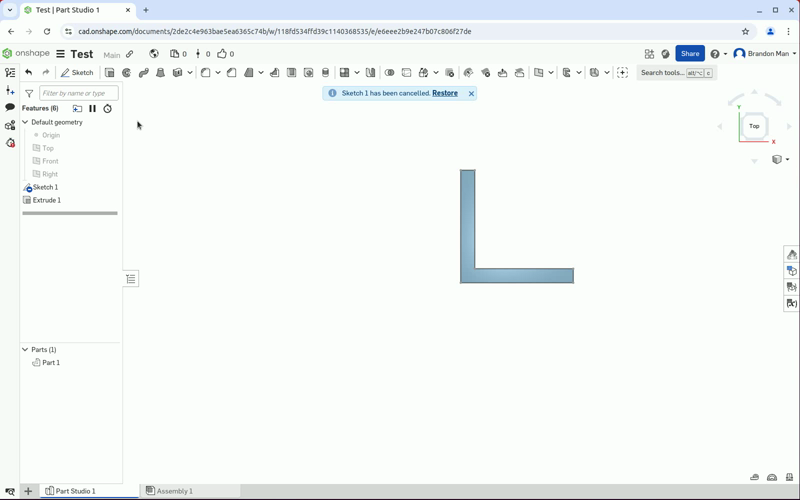
key(shift+h)
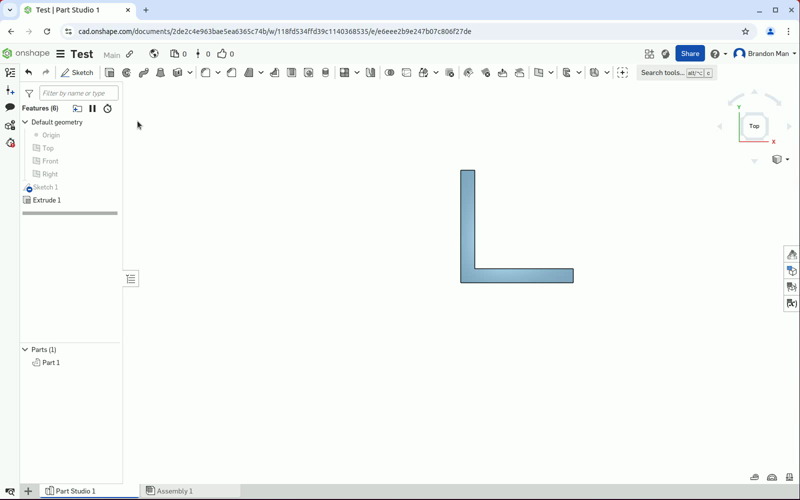
mouse_move(73, 189)
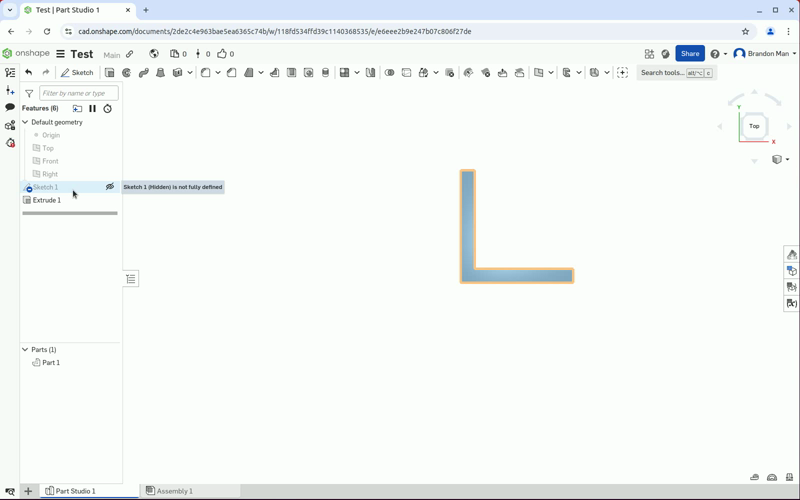
click(73, 189)
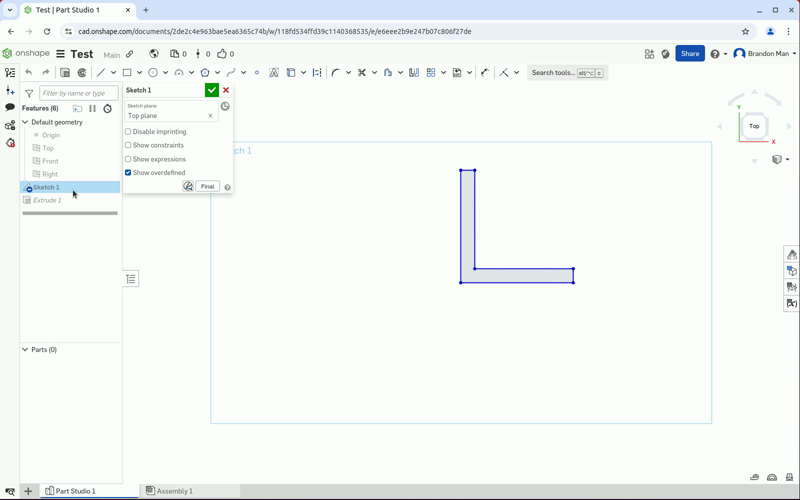
mouse_move(229, 92)
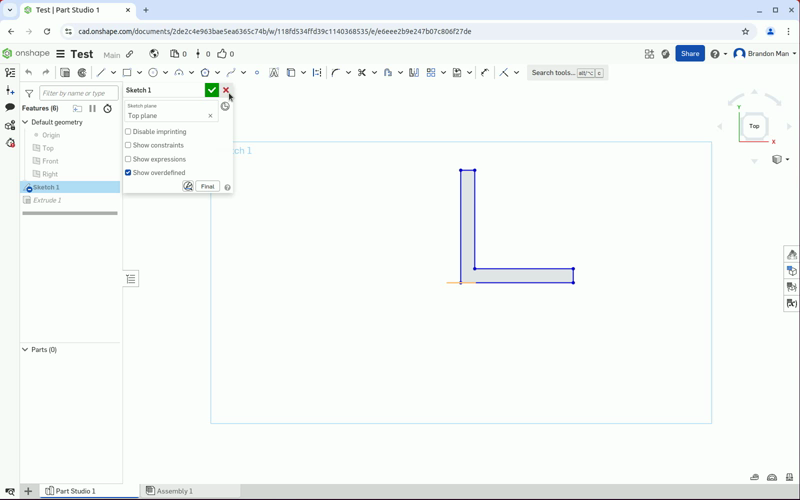
click(229, 92)
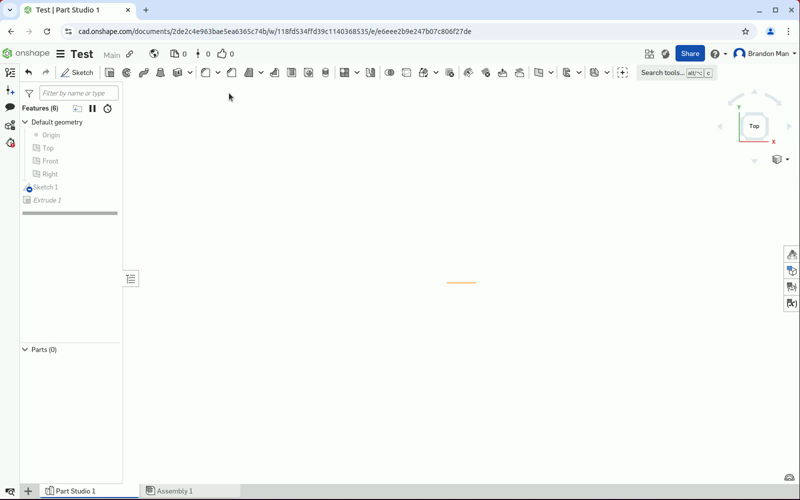
mouse_move(541, 75)
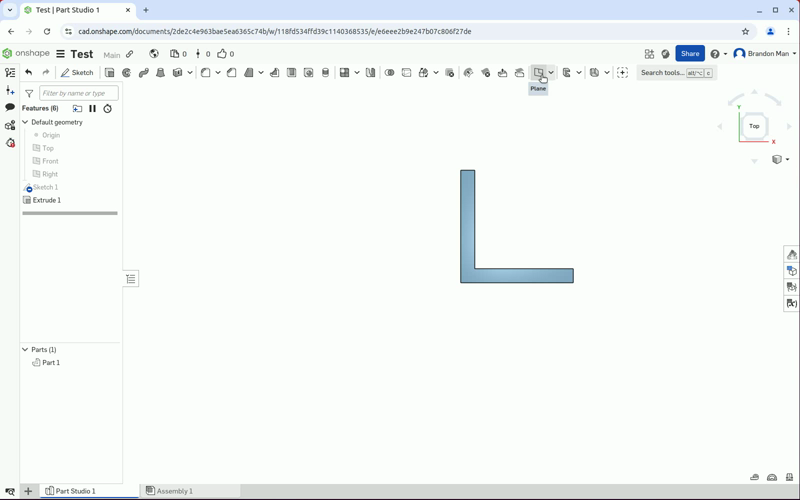
click(541, 75)
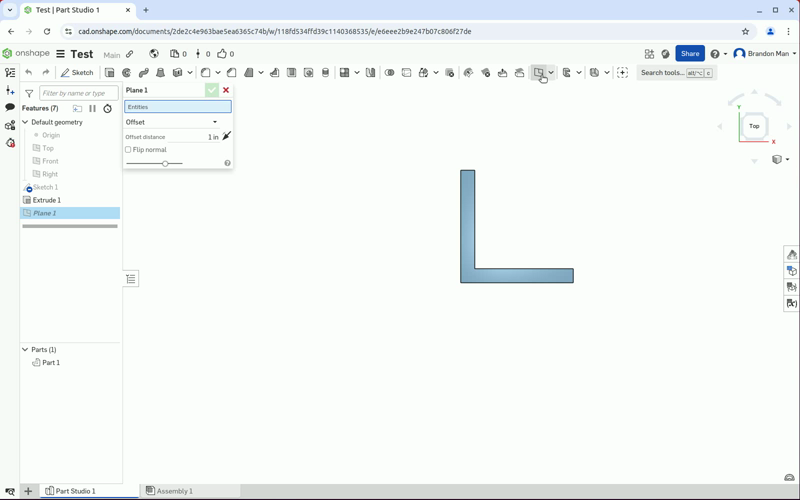
mouse_move(73, 150)
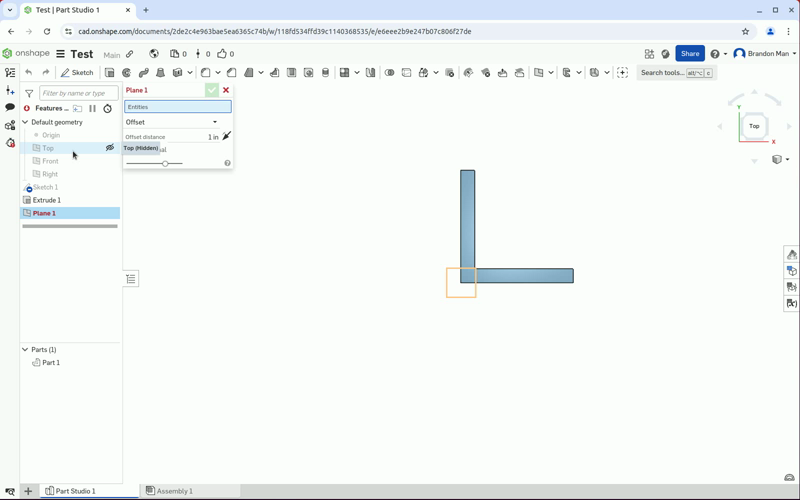
click(73, 150)
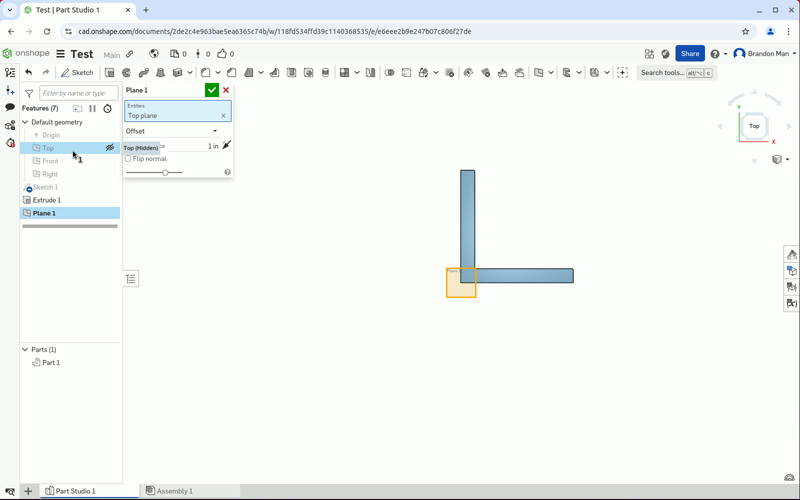
key(tab, 2)
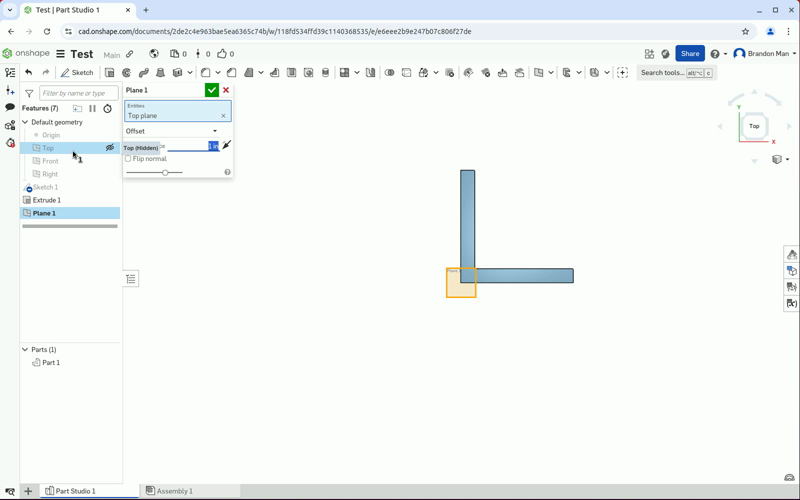
text(6.008)
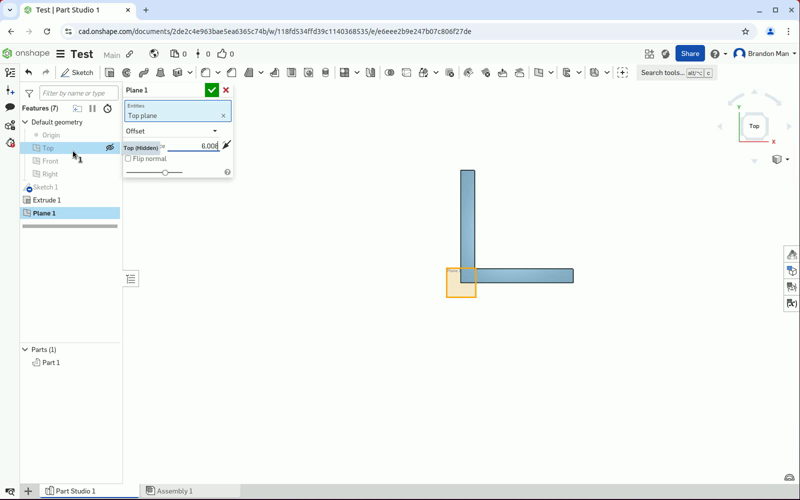
key(enter, 2)
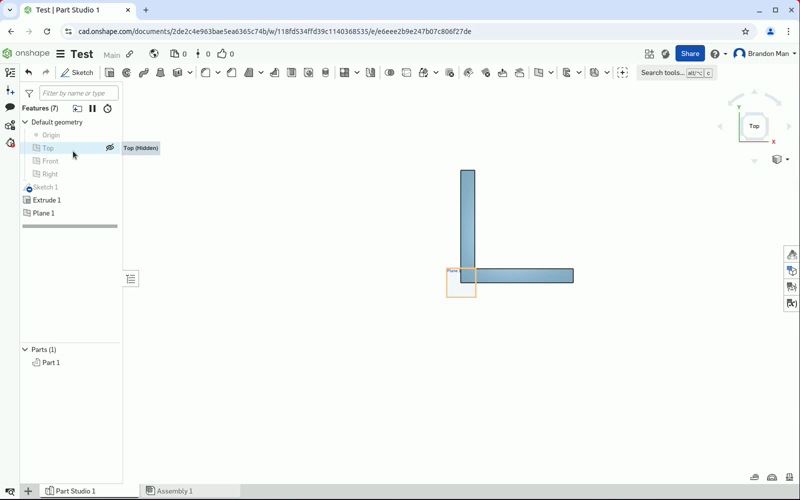
key(shift+s)
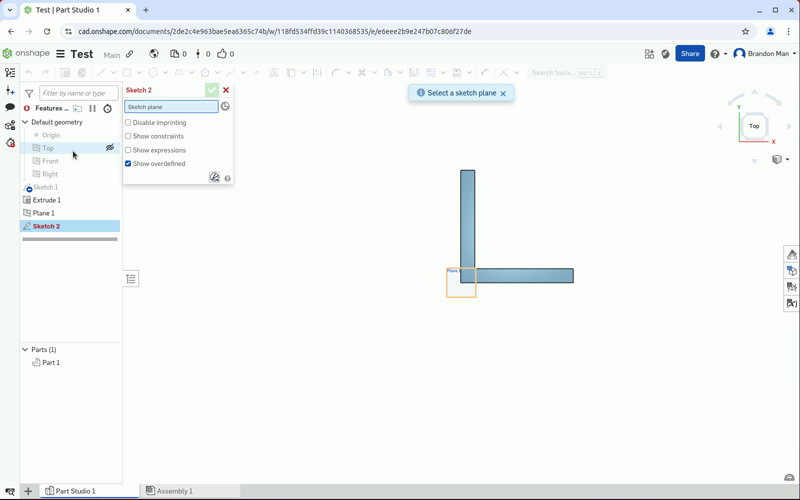
mouse_move(73, 215)
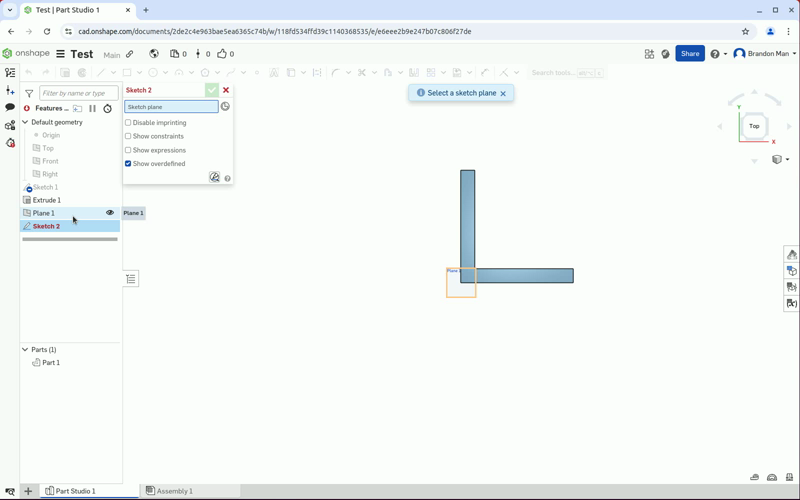
click(73, 215)
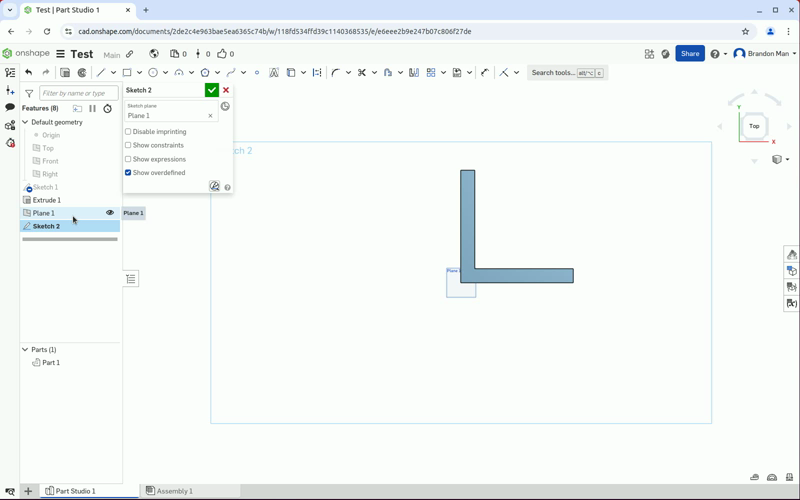
mouse_move(73, 352)
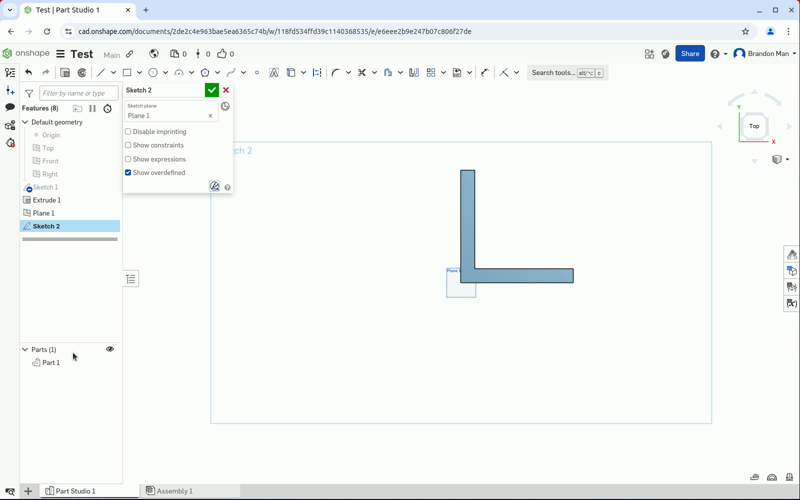
key(y)
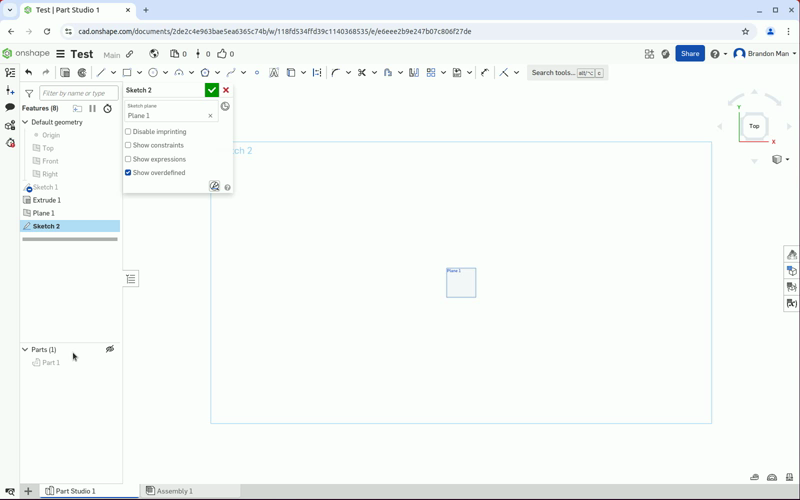
key(l)
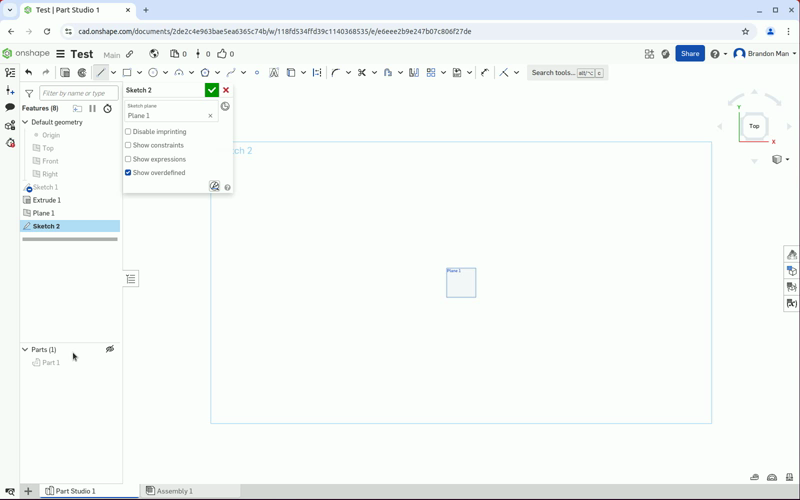
key_down(shift)
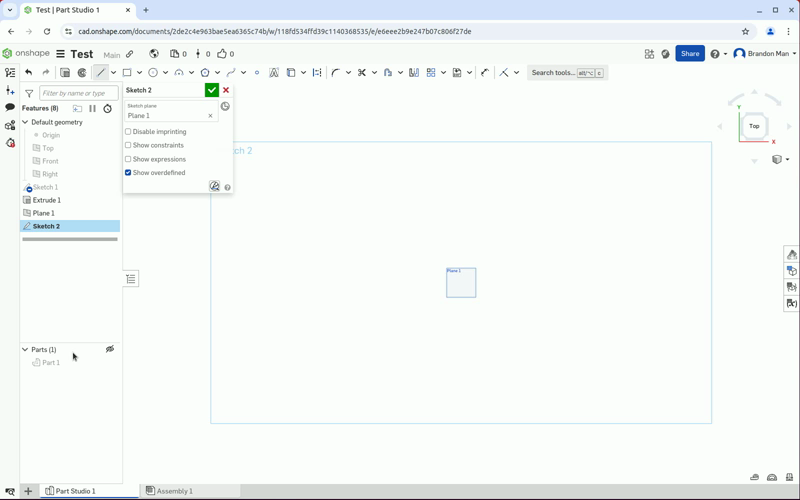
mouse_move(468, 274)
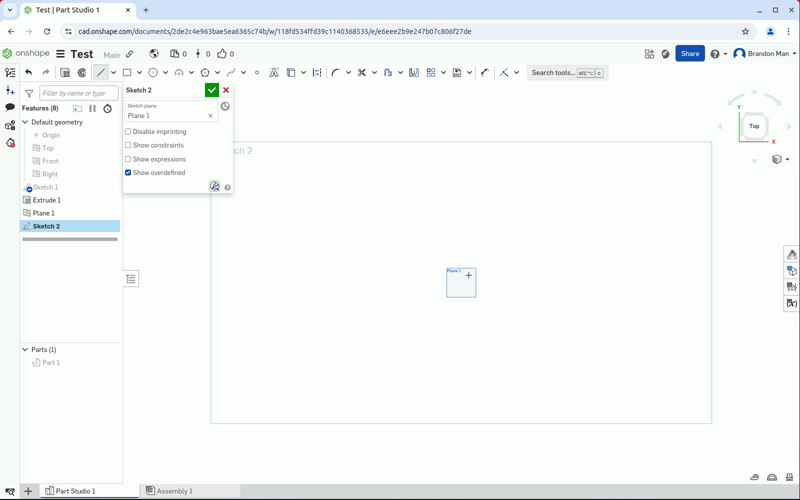
click(468, 274)
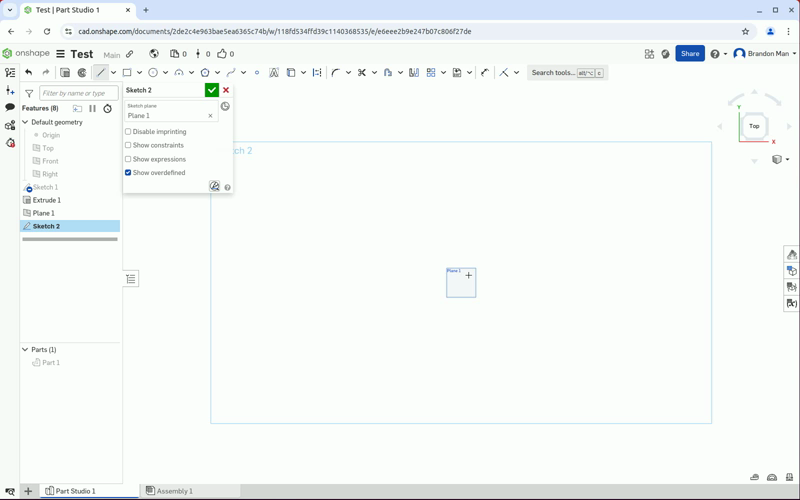
key_up(shift)
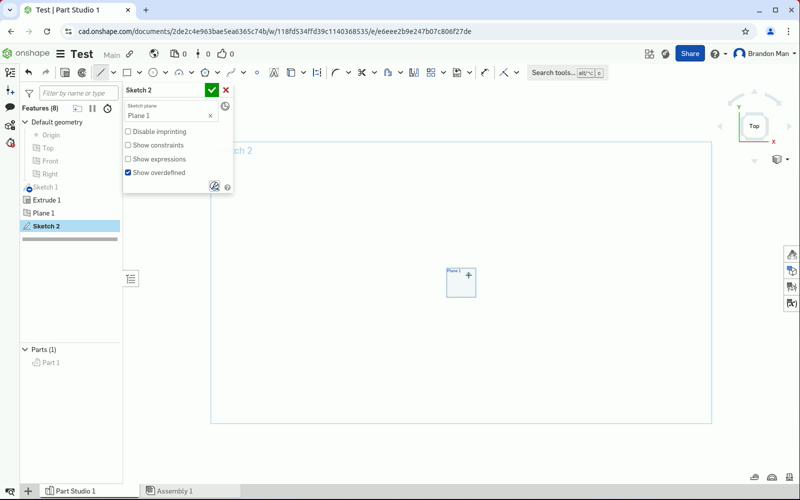
key_down(shift)
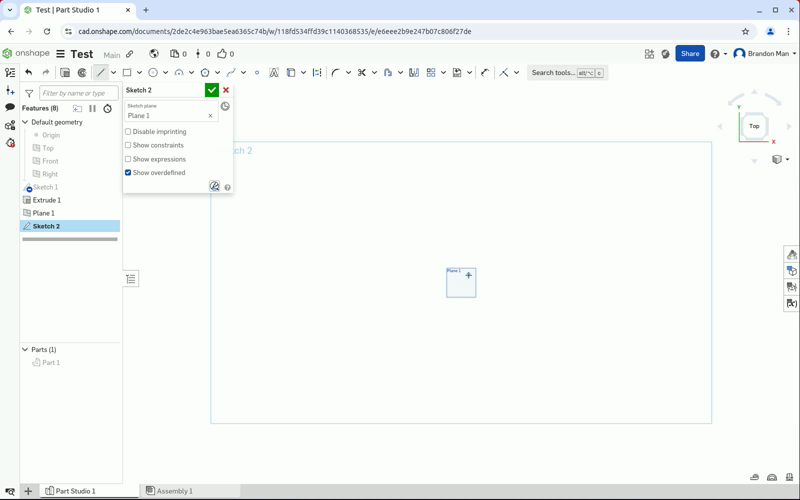
mouse_move(573, 274)
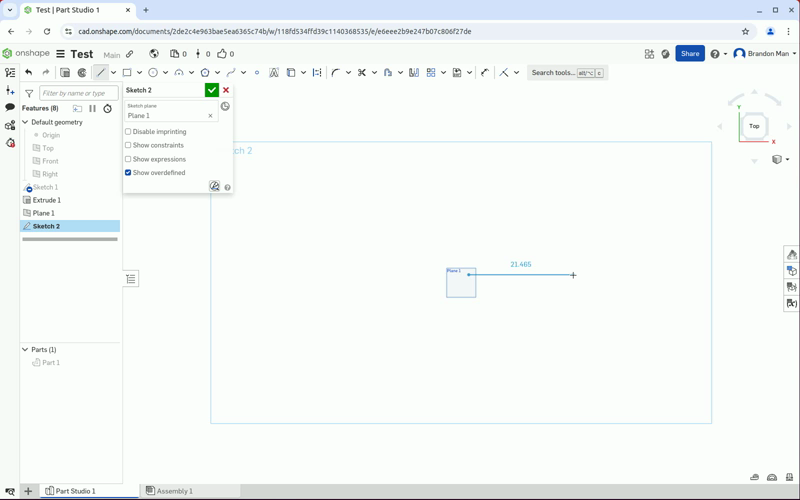
click(573, 274)
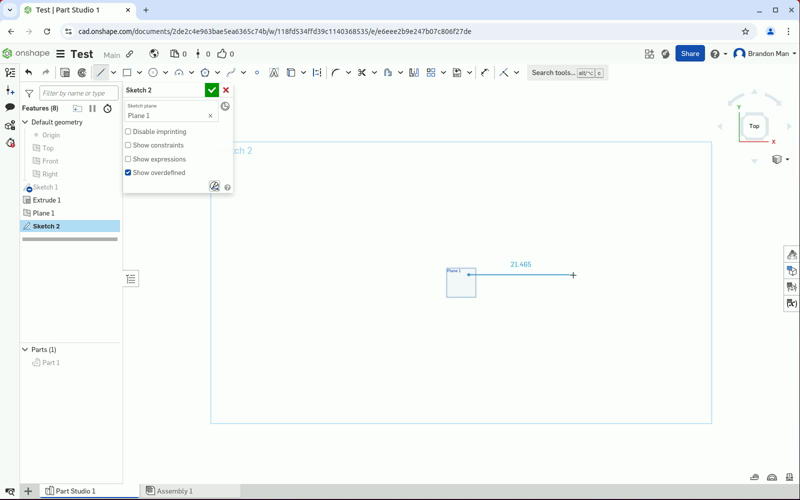
key_up(shift)
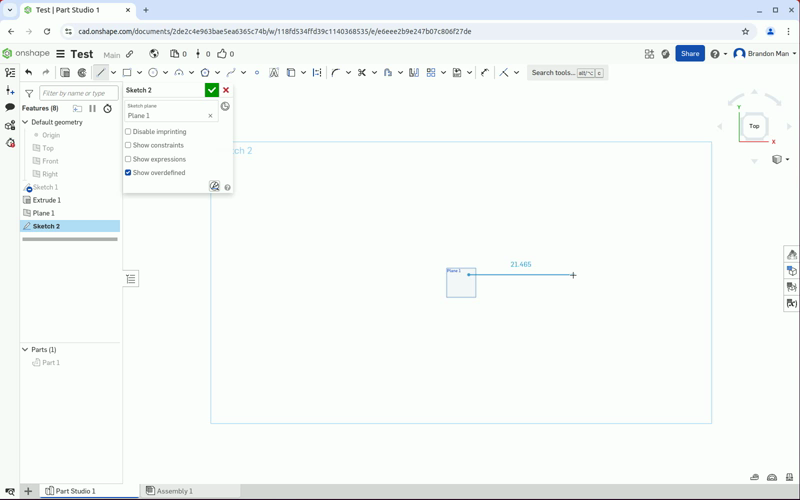
key_down(shift)
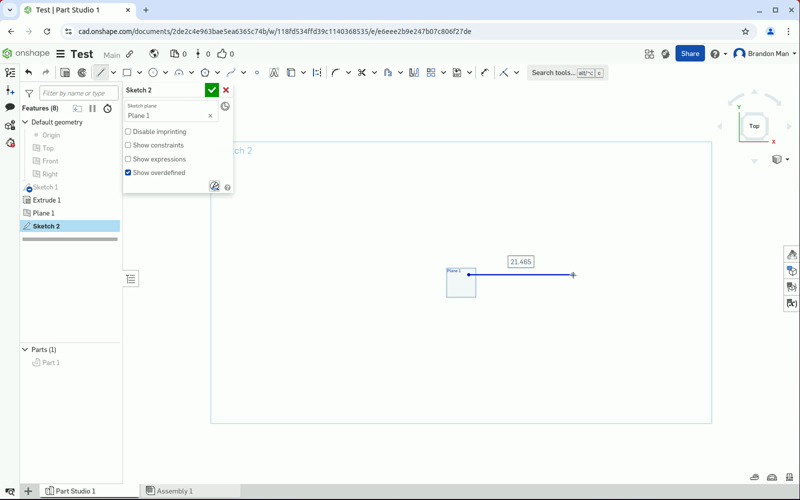
mouse_move(589, 274)
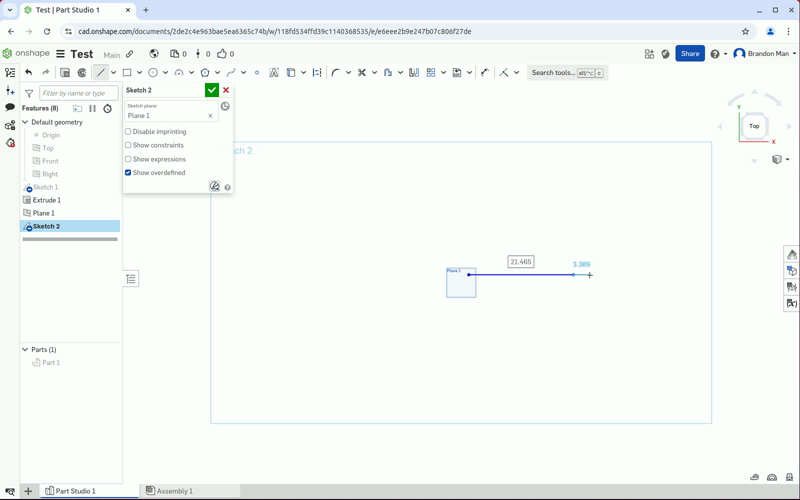
mouse_move(573, 268)
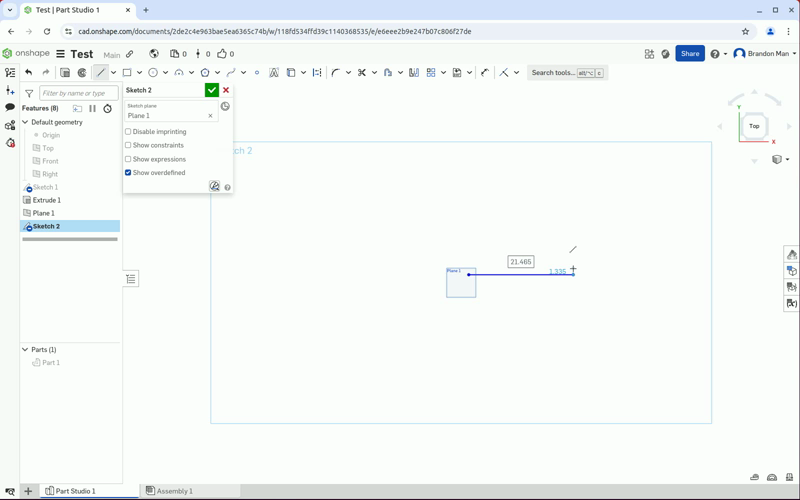
scroll(6)
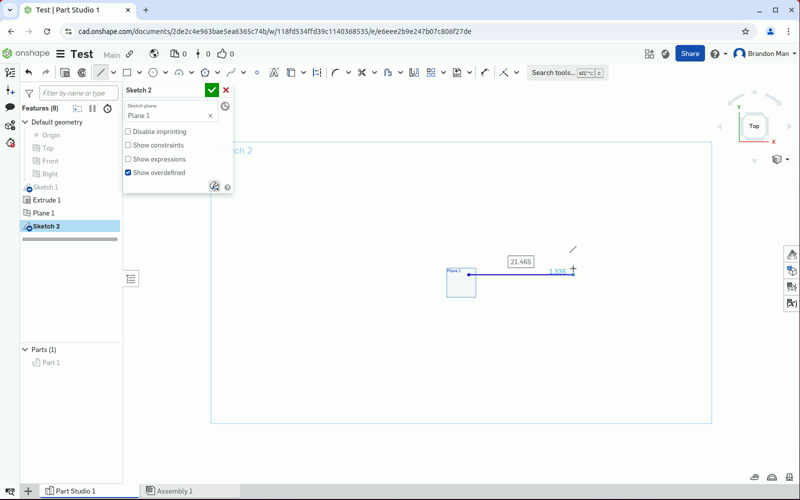
scroll(6)
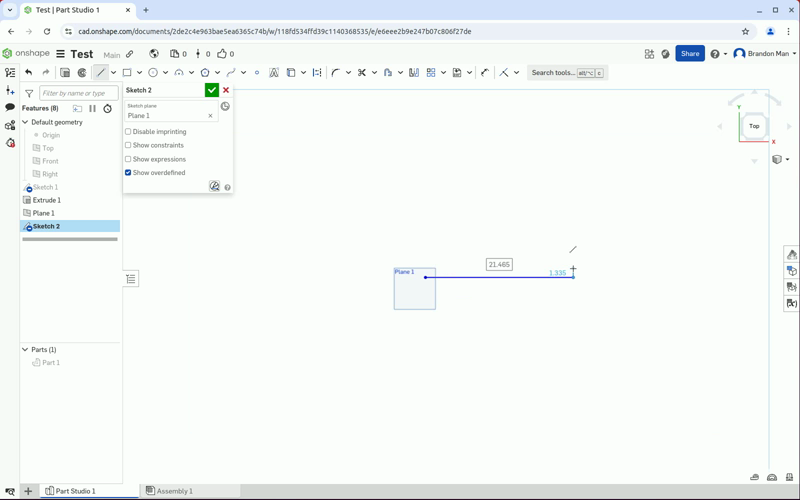
scroll(6)
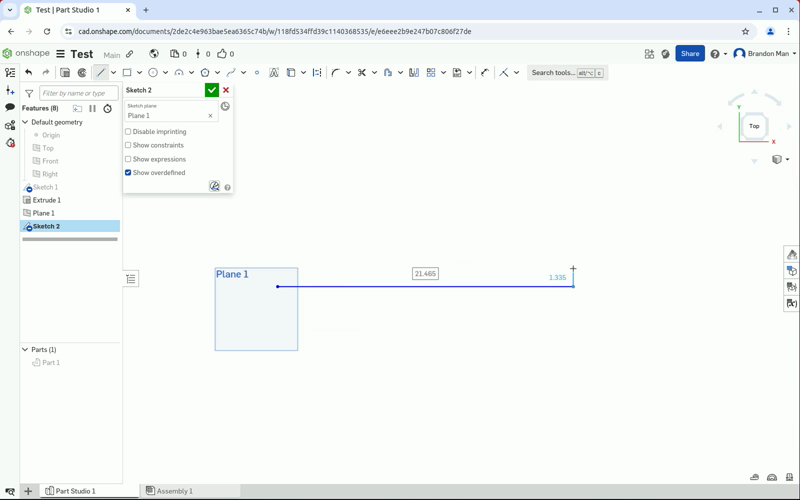
scroll(6)
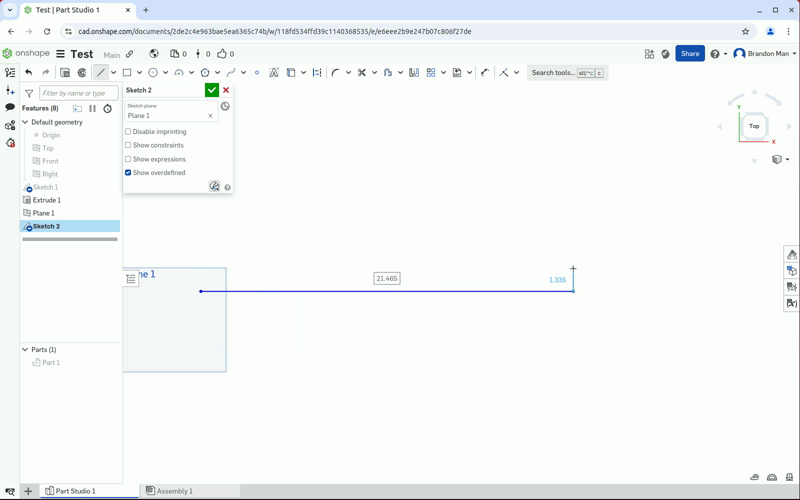
scroll(6)
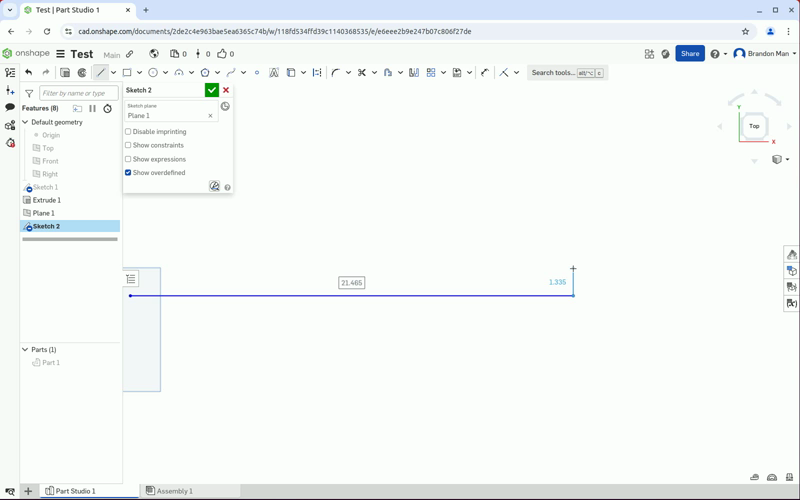
scroll(6)
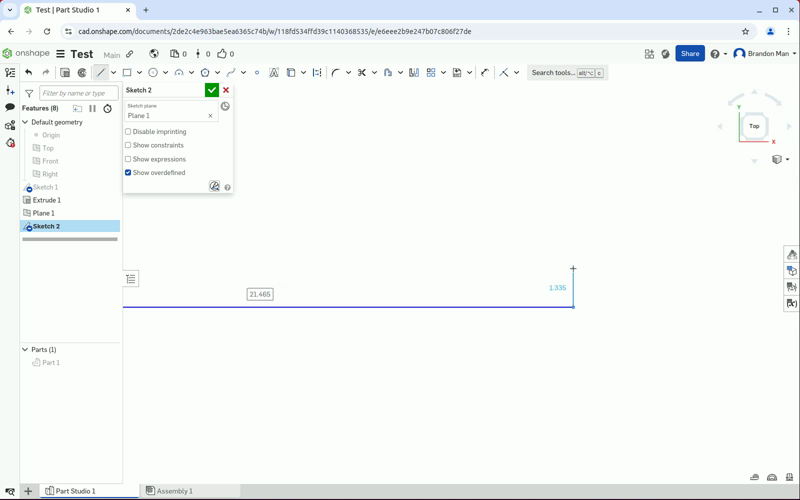
scroll(6)
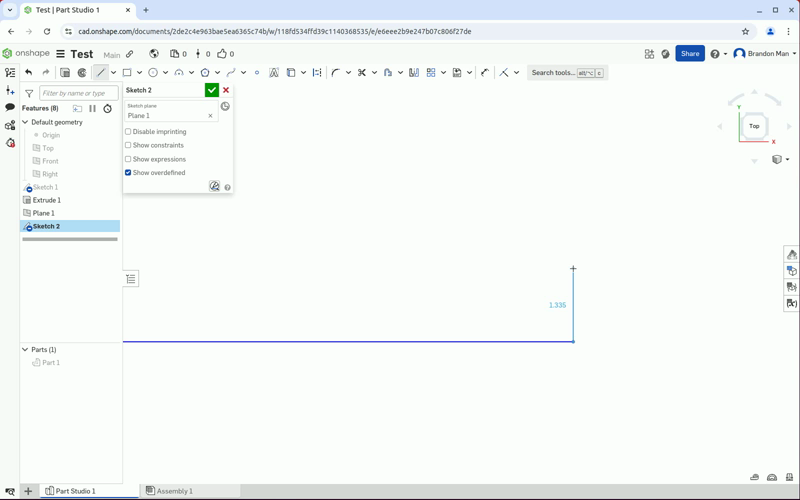
click(573, 268)
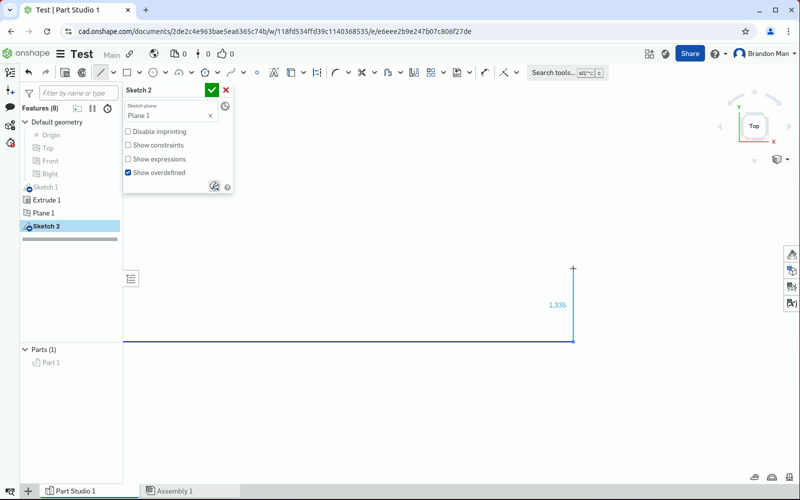
scroll(-6)
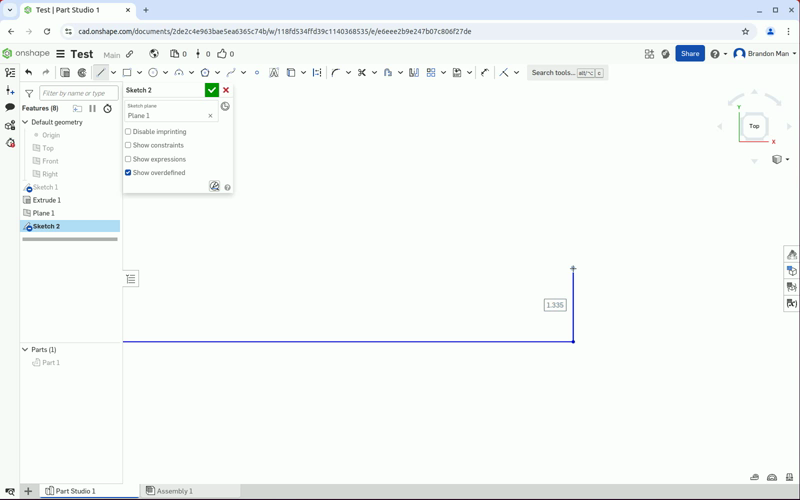
scroll(-6)
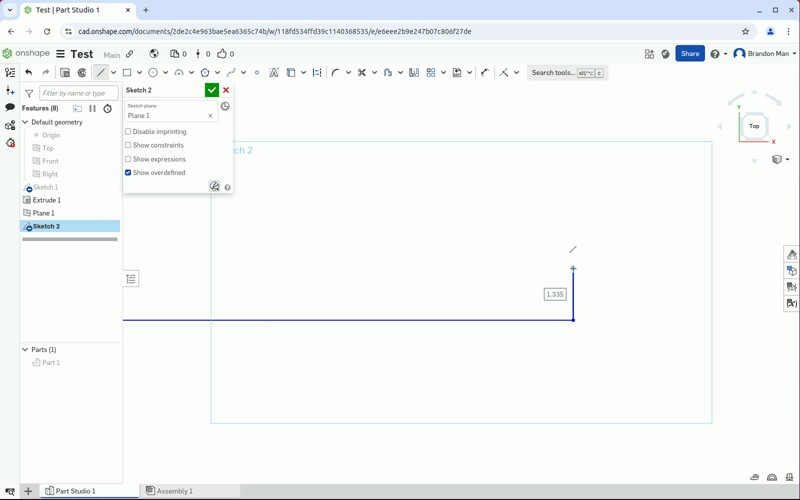
scroll(-6)
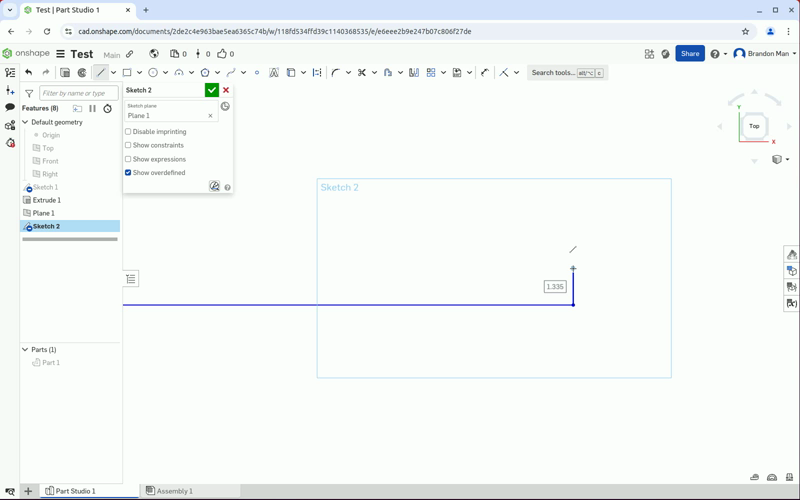
scroll(-6)
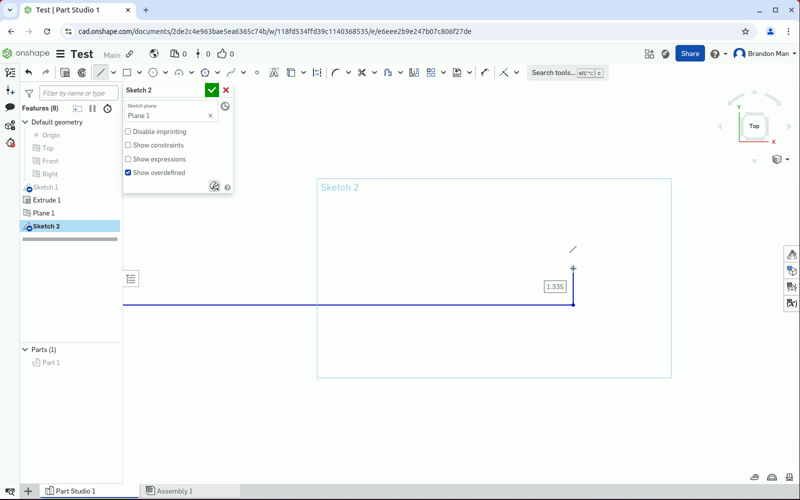
scroll(-6)
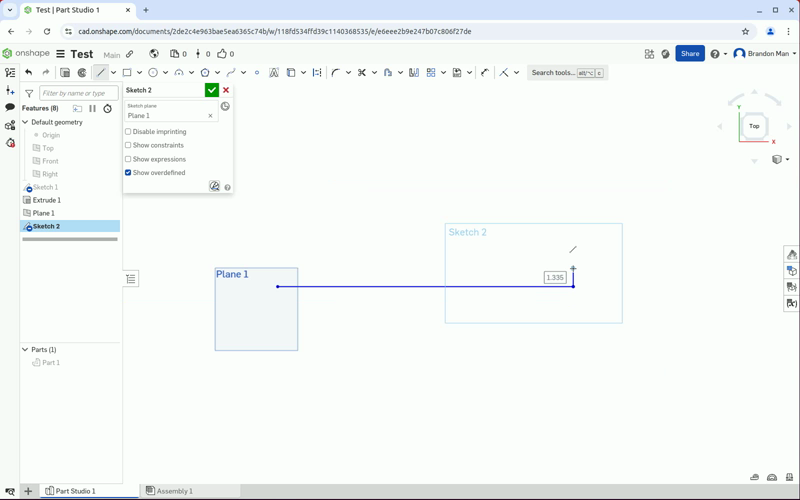
scroll(-6)
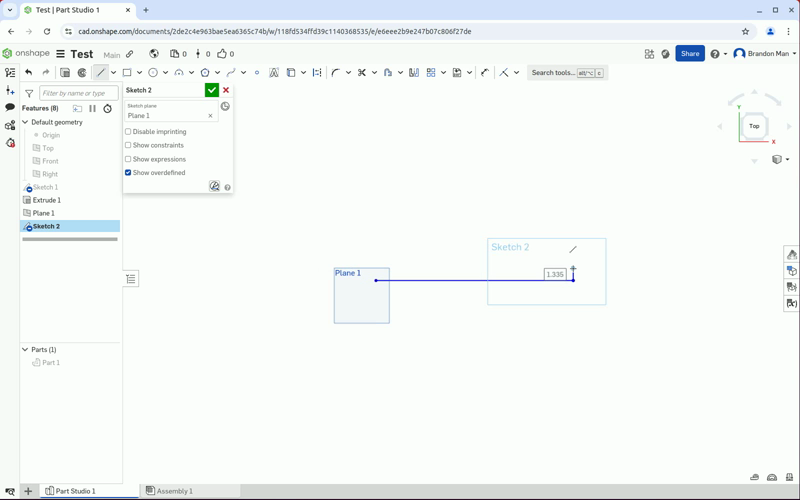
scroll(-6)
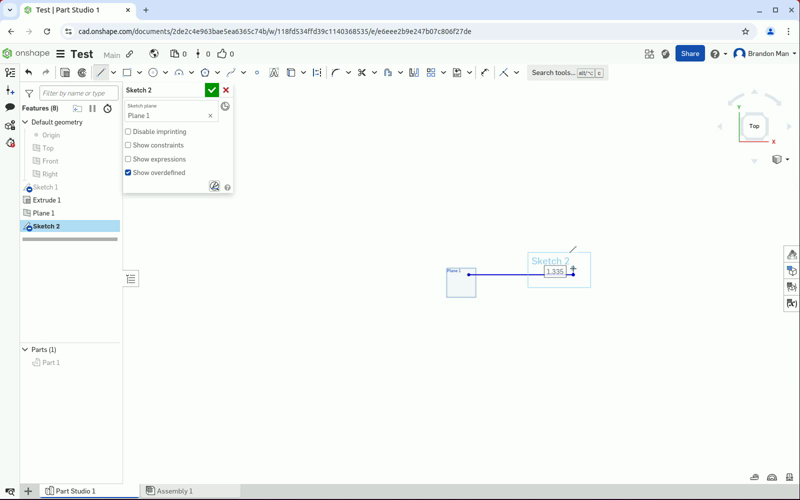
key_up(shift)
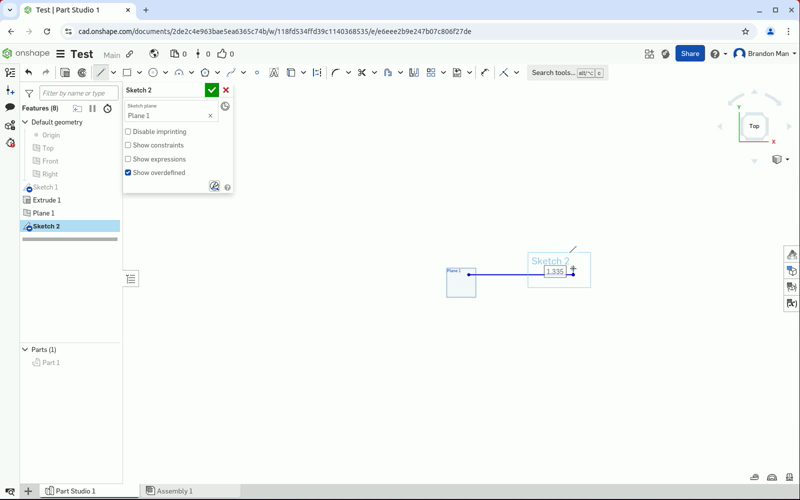
key_down(shift)
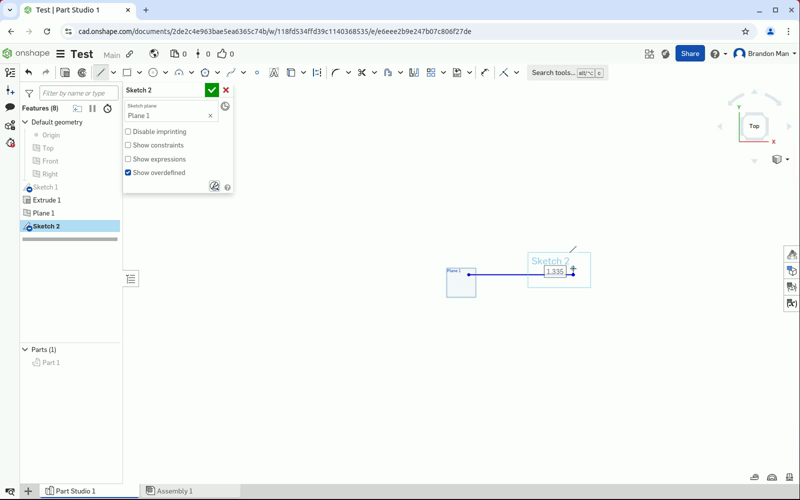
mouse_move(475, 268)
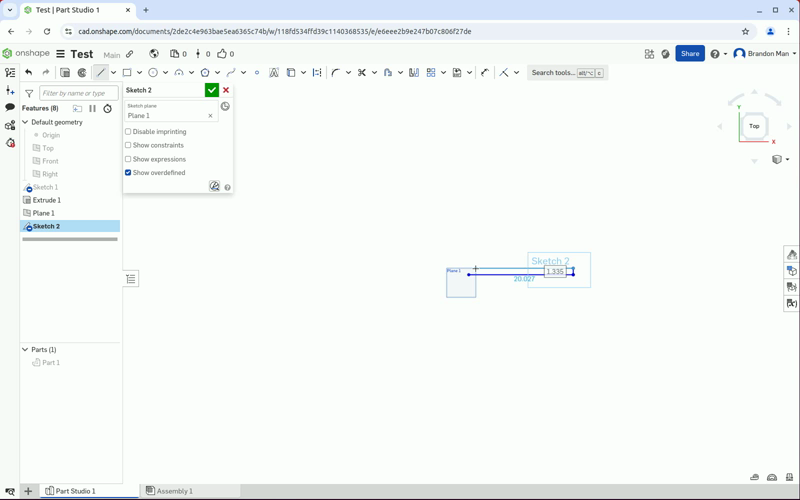
click(475, 268)
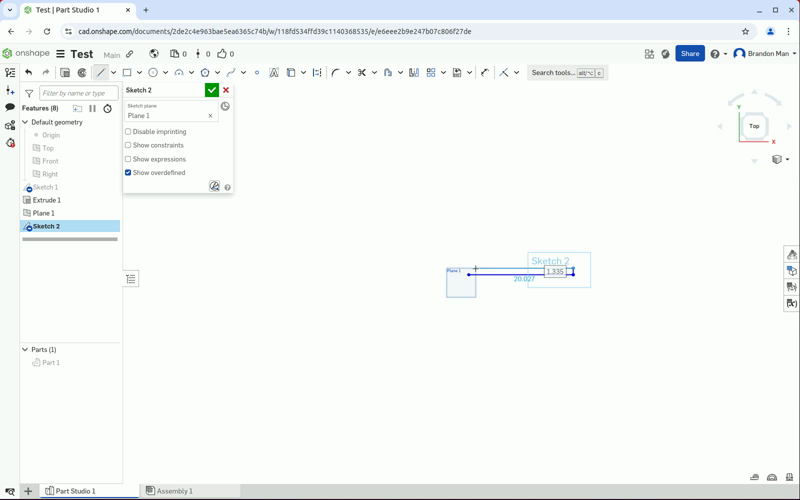
key_up(shift)
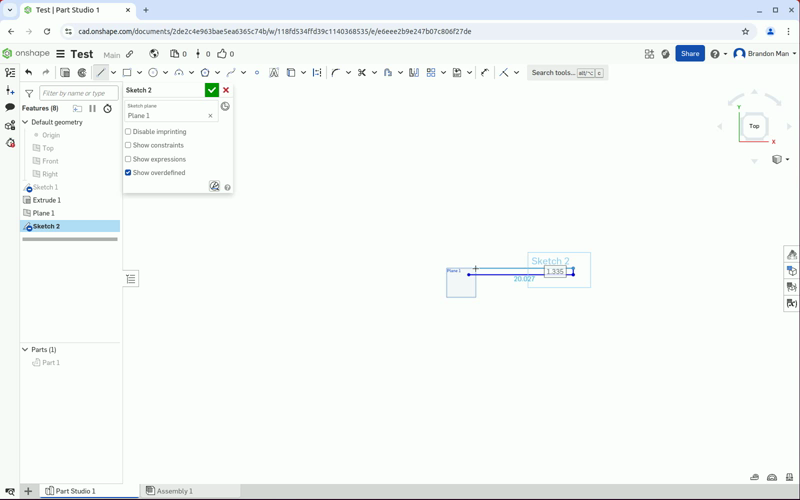
key_down(shift)
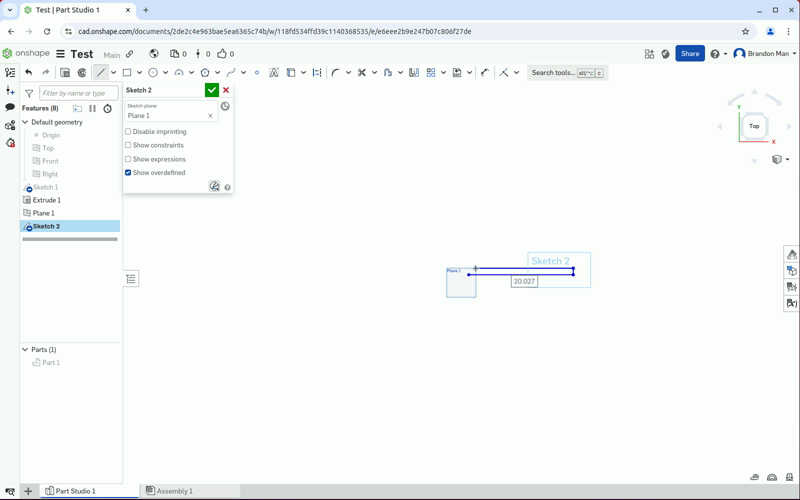
mouse_move(475, 170)
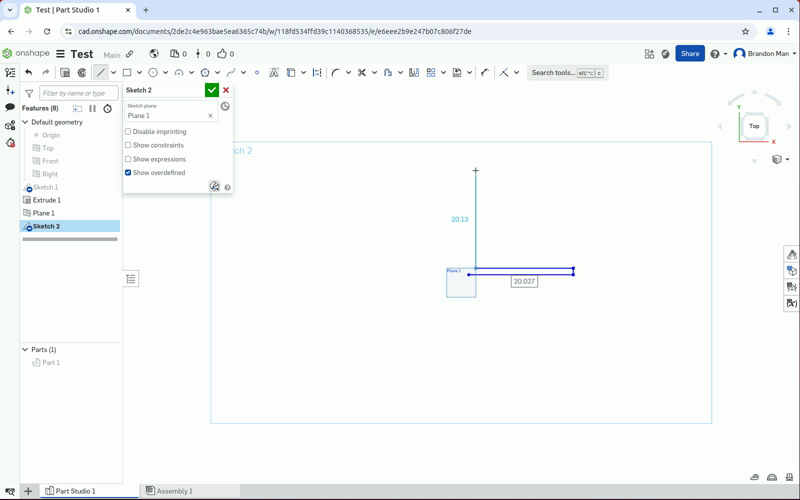
click(475, 170)
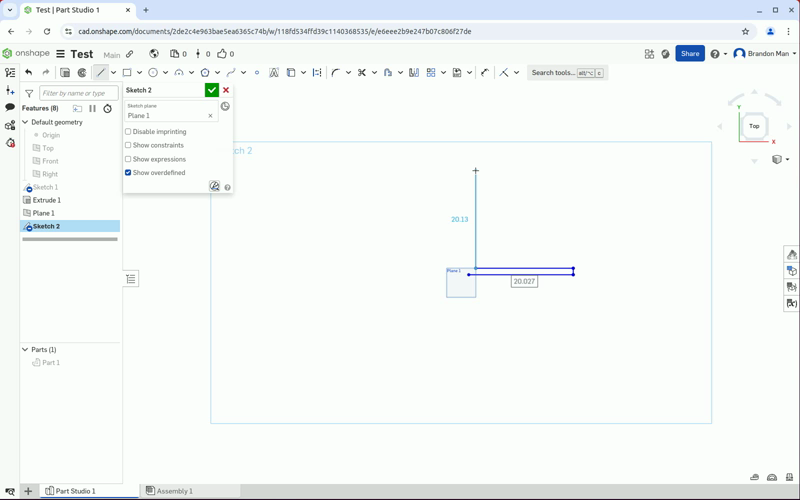
key_up(shift)
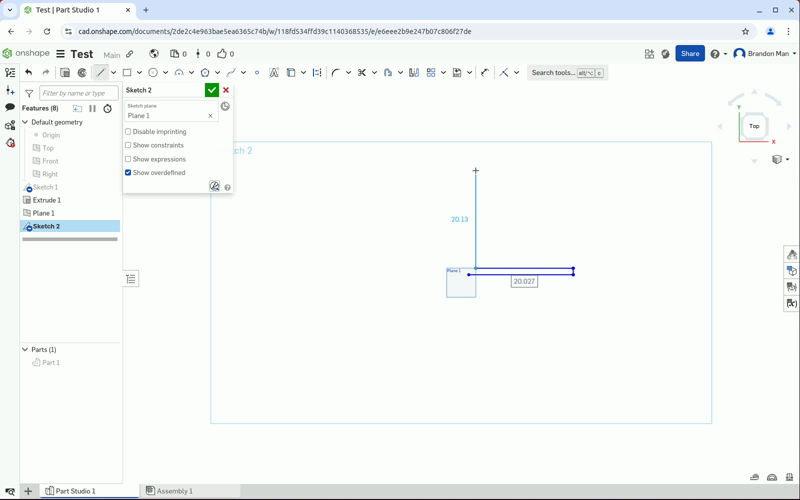
key_down(shift)
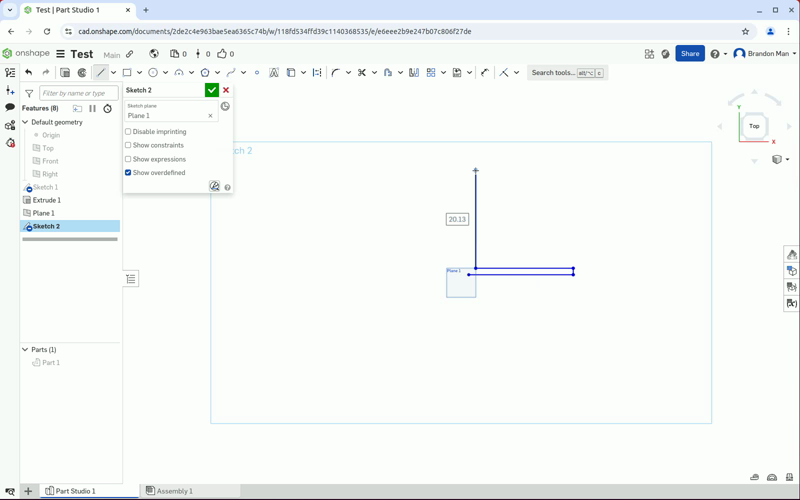
mouse_move(505, 170)
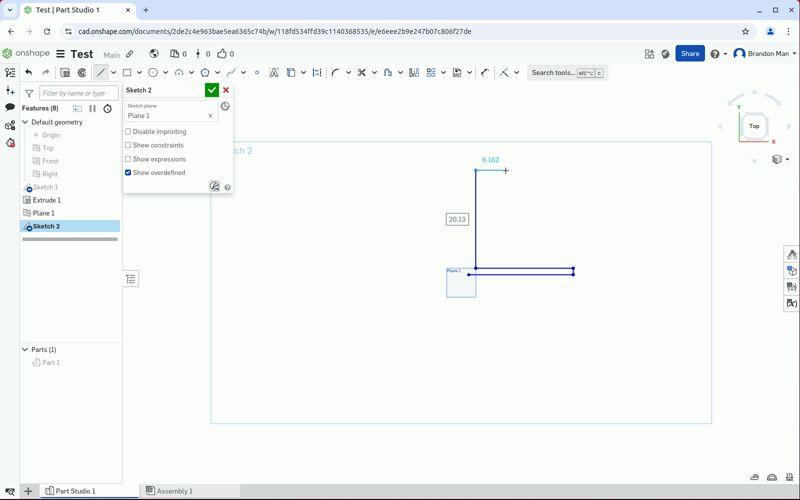
mouse_move(468, 170)
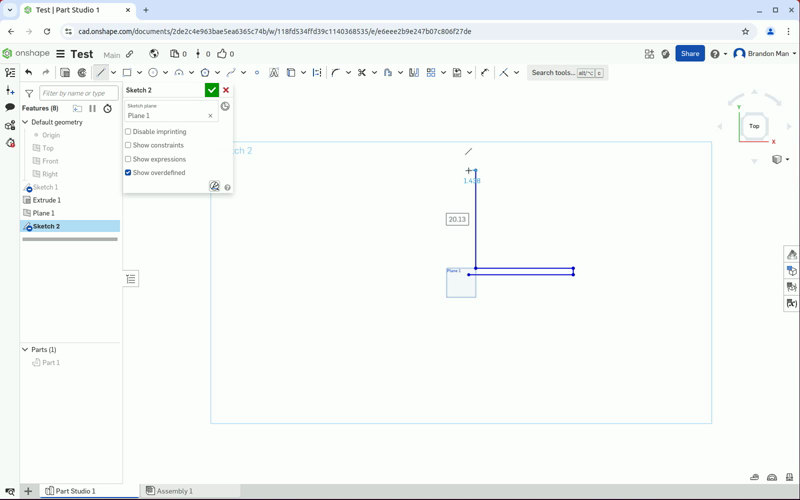
scroll(6)
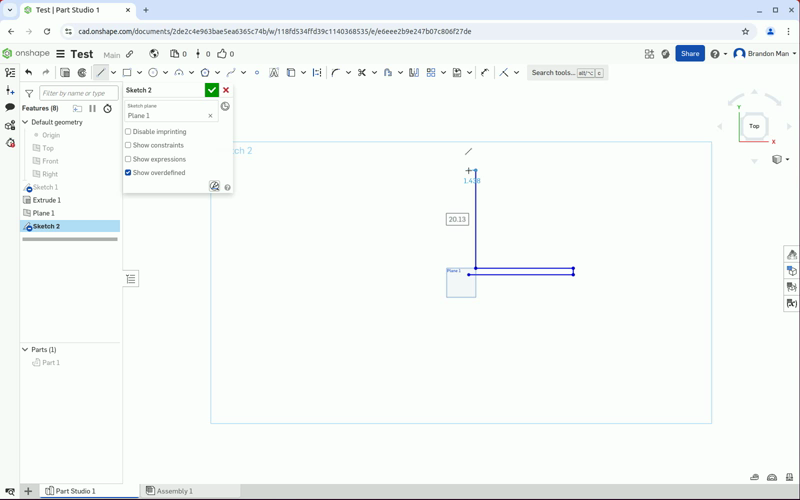
scroll(6)
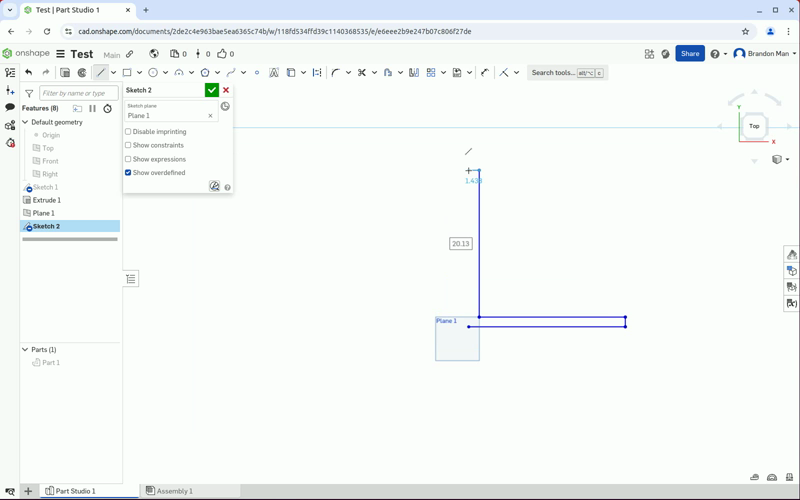
scroll(6)
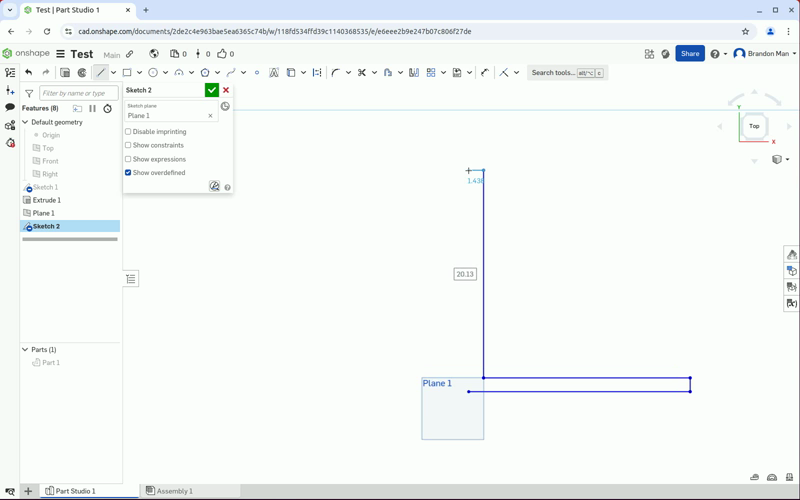
scroll(6)
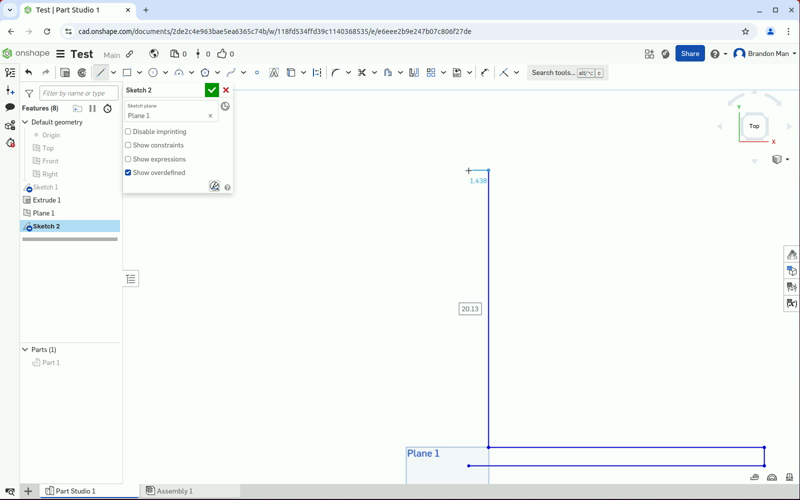
scroll(6)
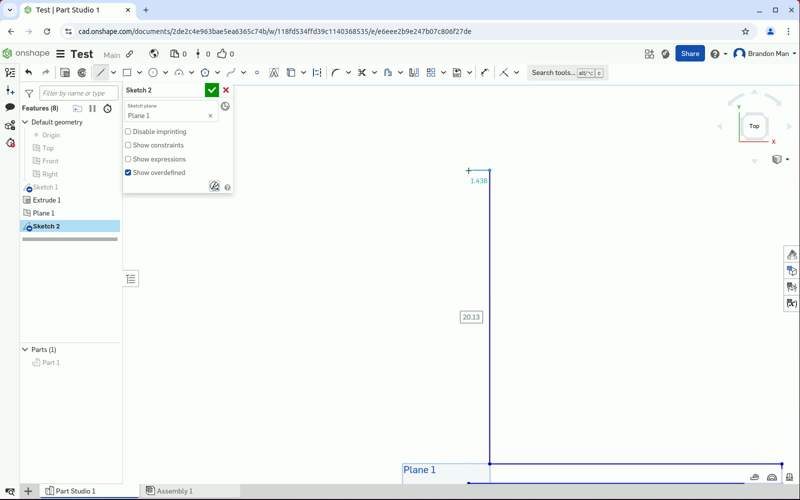
scroll(6)
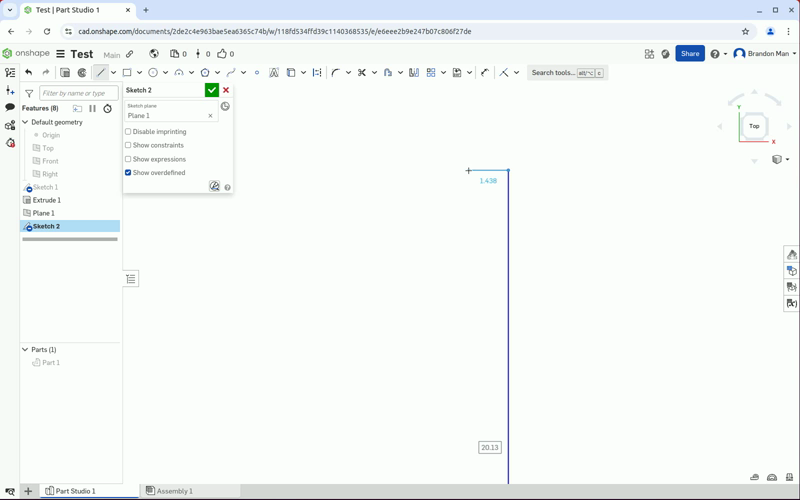
scroll(6)
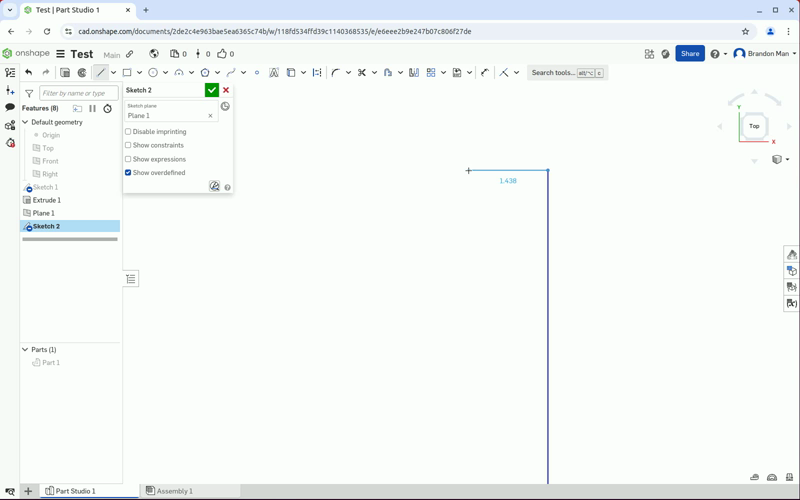
click(468, 170)
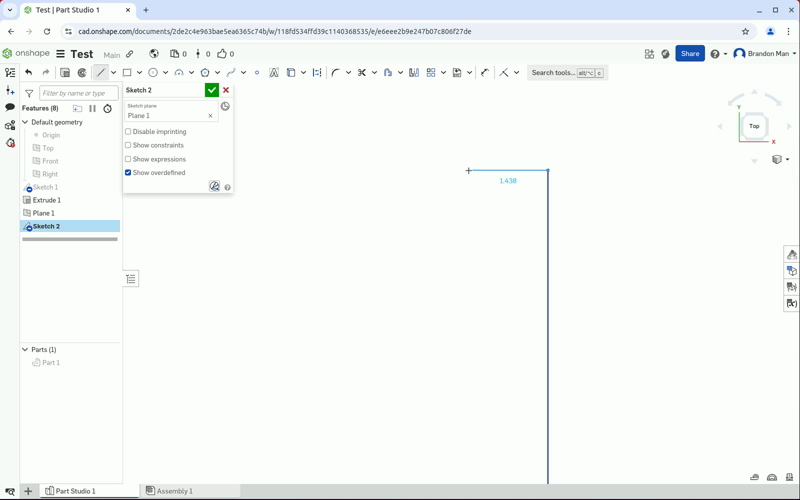
scroll(-6)
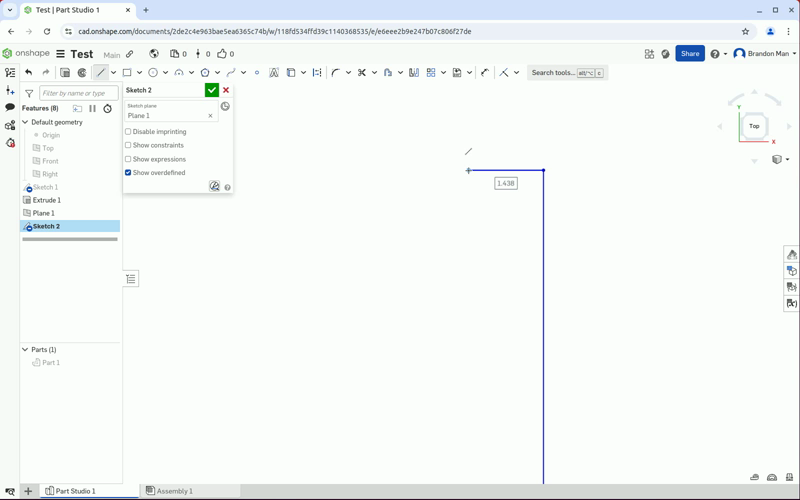
scroll(-6)
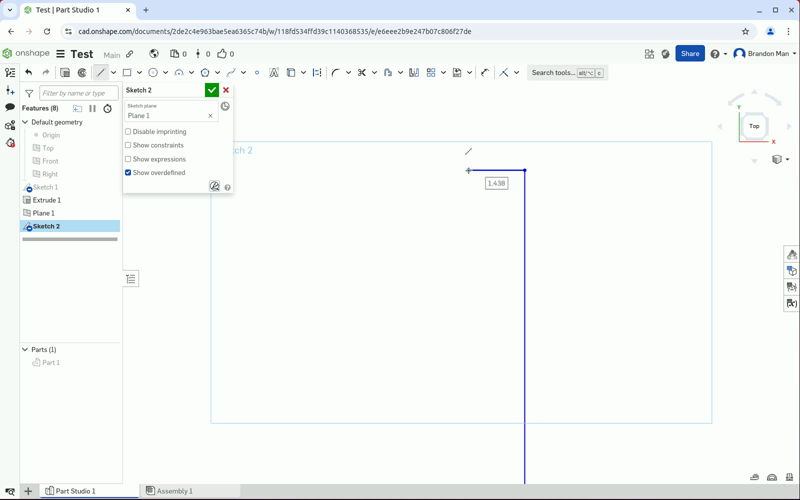
scroll(-6)
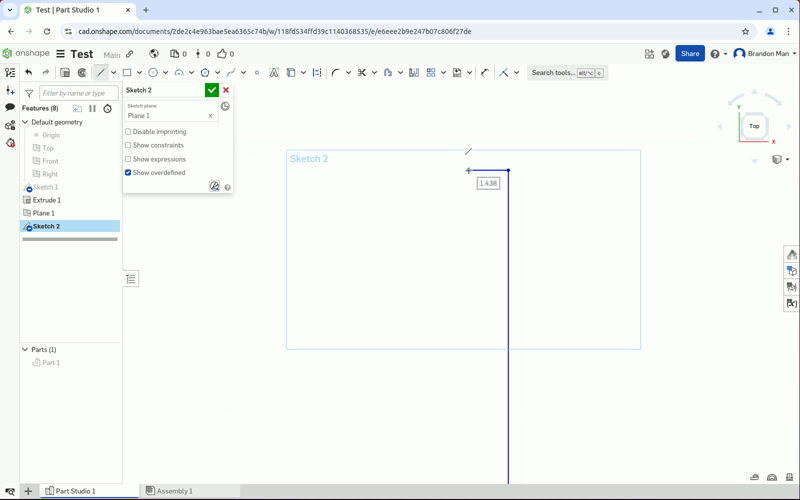
scroll(-6)
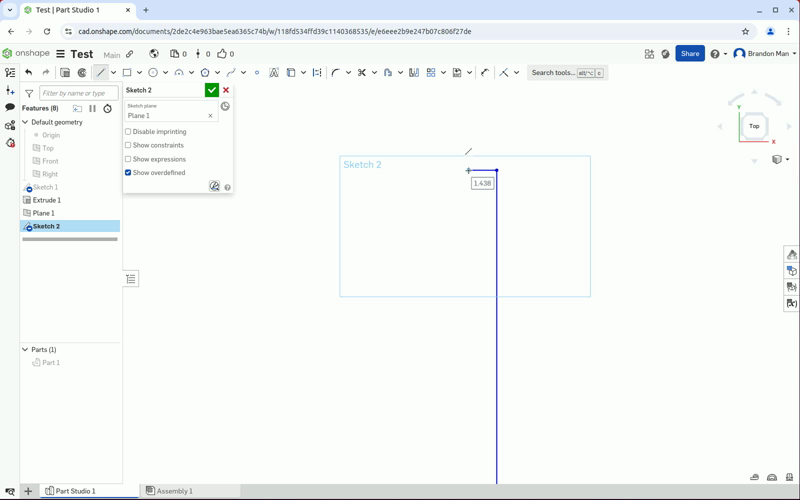
scroll(-6)
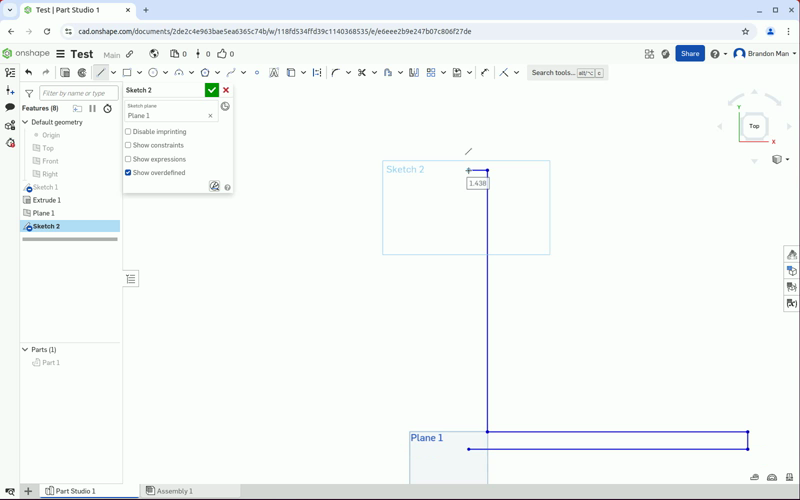
scroll(-6)
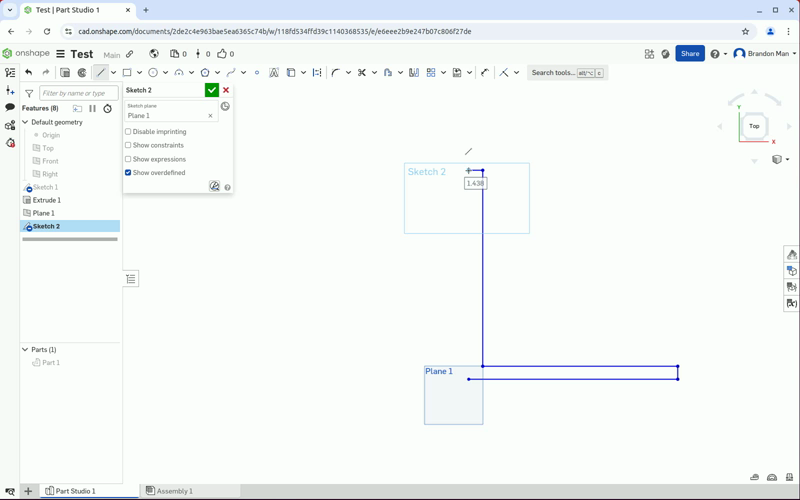
scroll(-6)
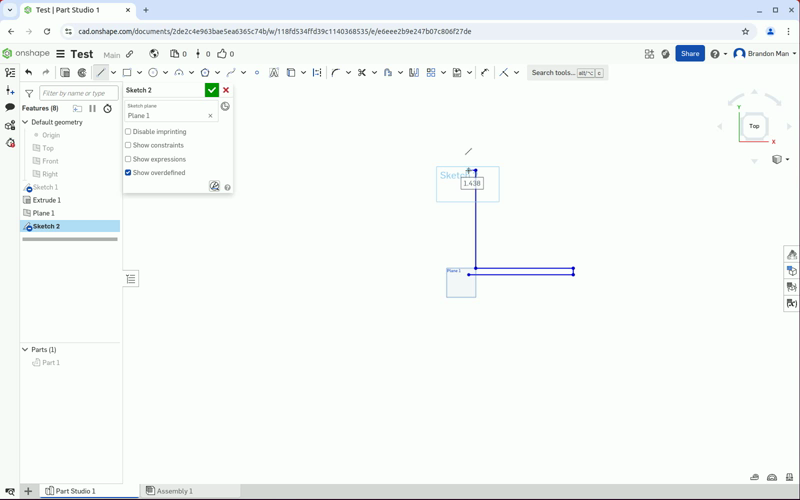
key_up(shift)
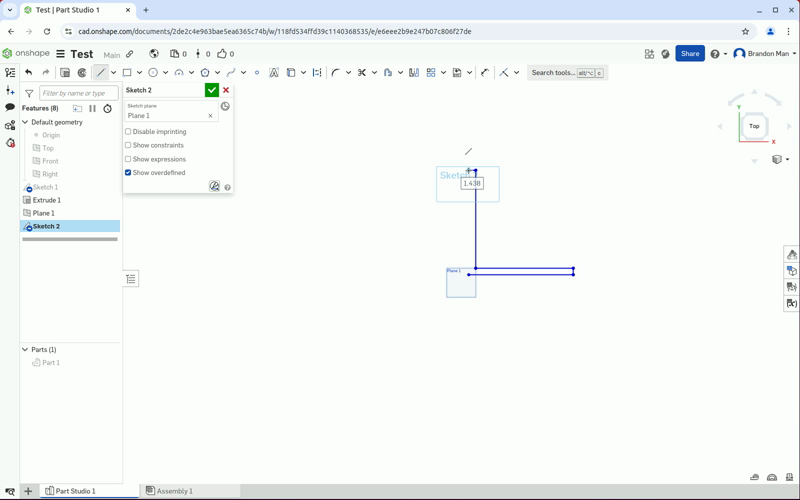
key_down(shift)
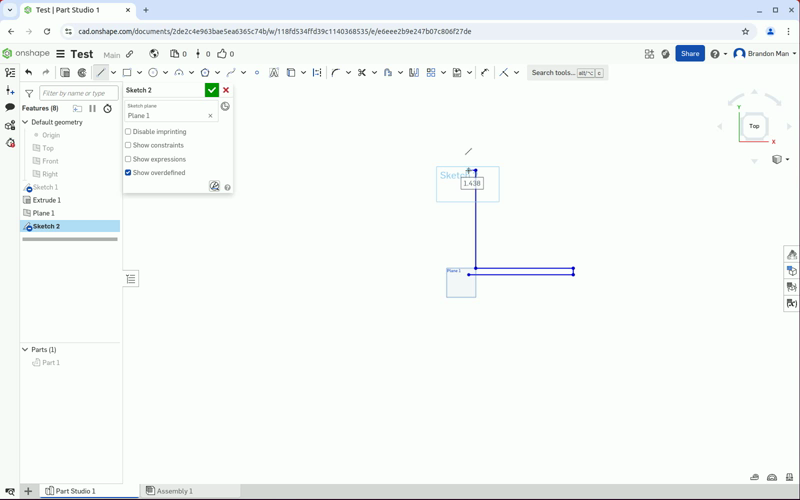
mouse_move(468, 274)
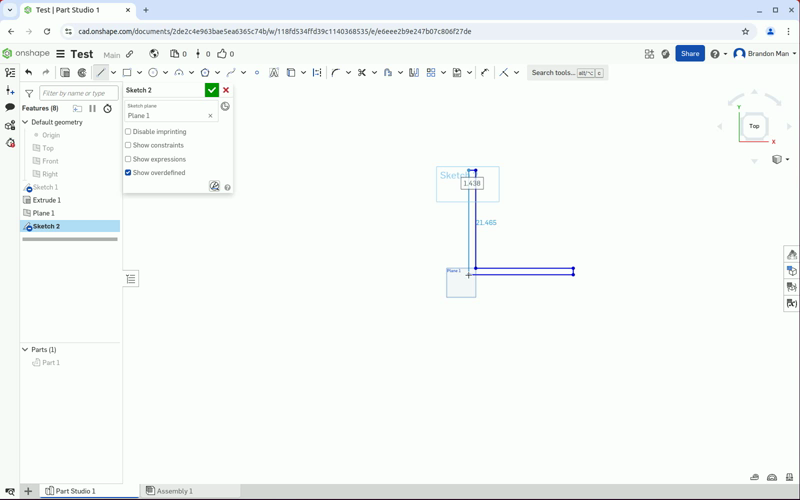
key_up(shift)
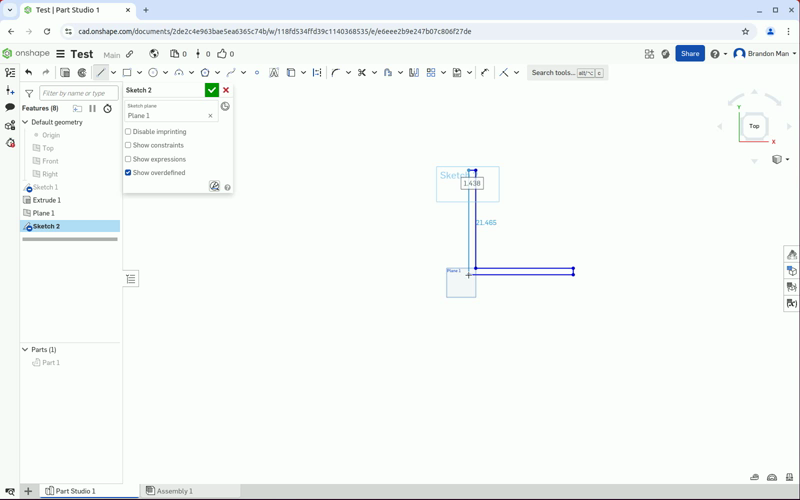
click(468, 274)
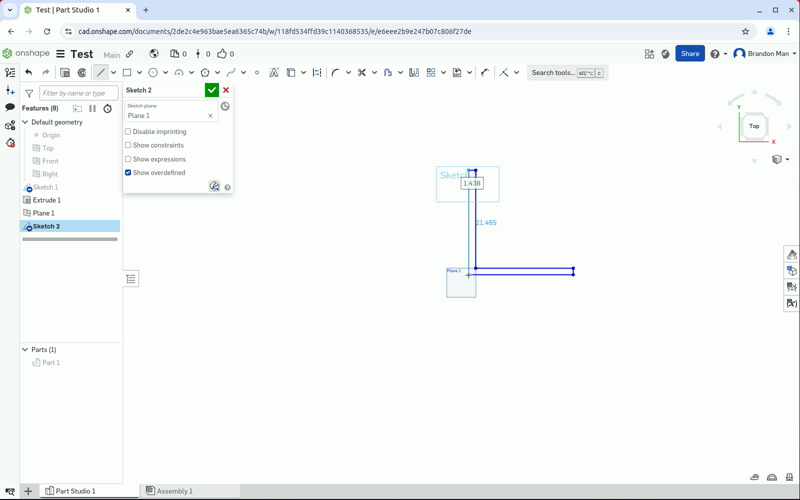
key(esc)
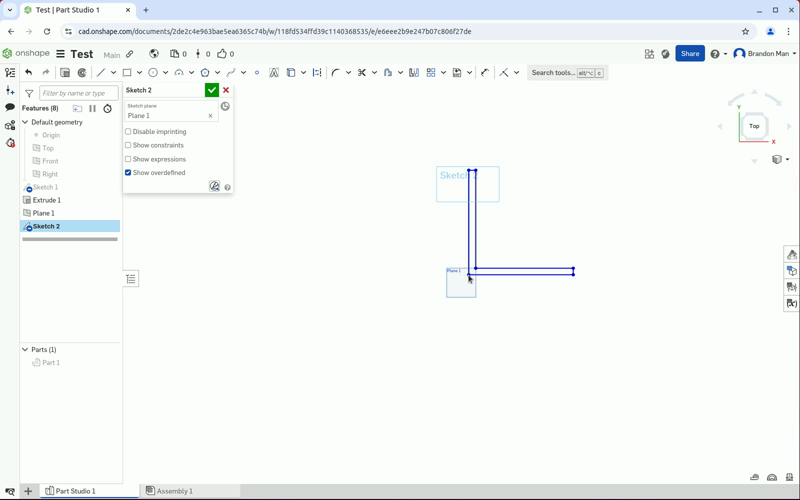
mouse_move(472, 208)
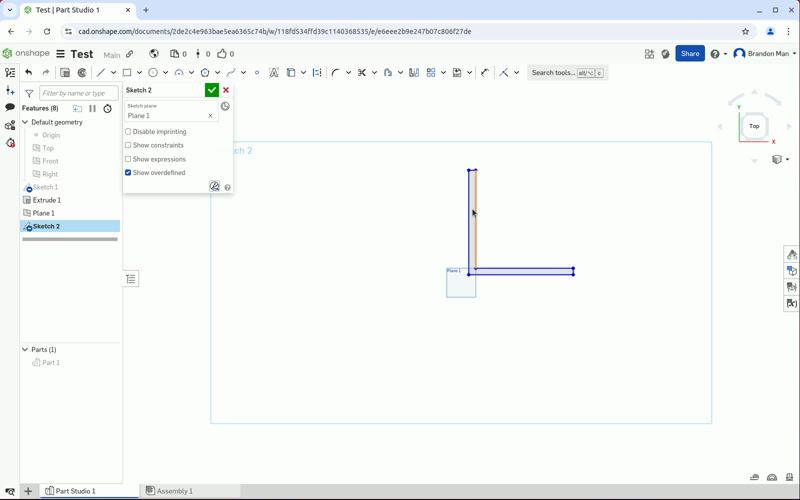
scroll(6)
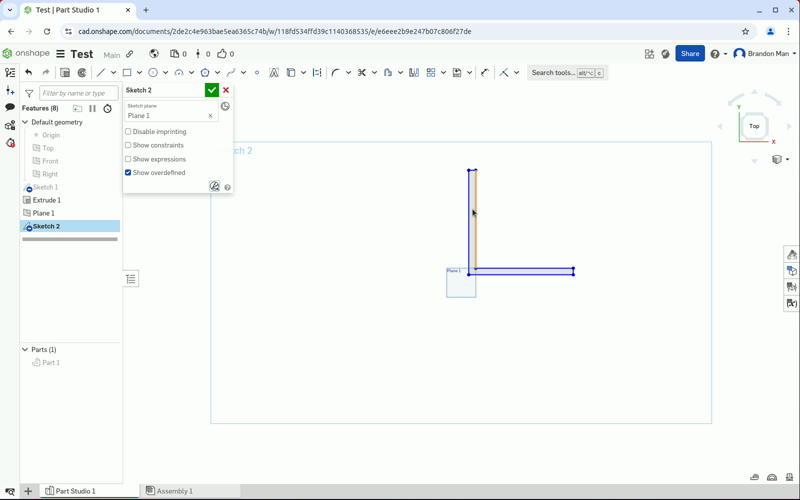
scroll(6)
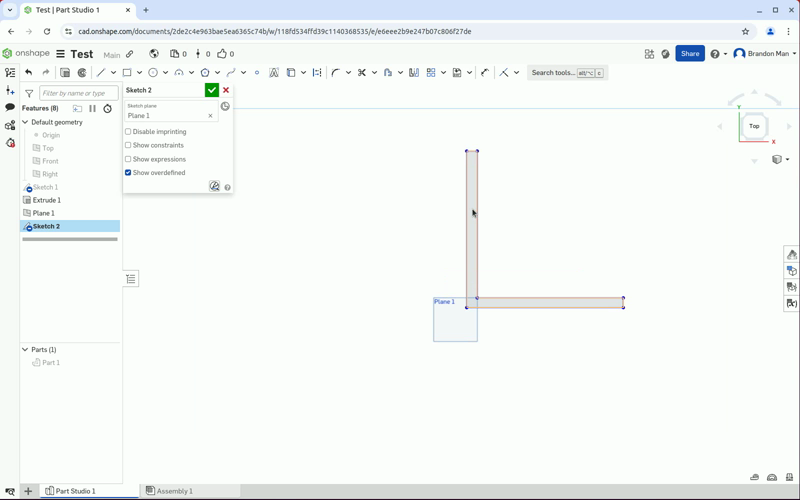
scroll(6)
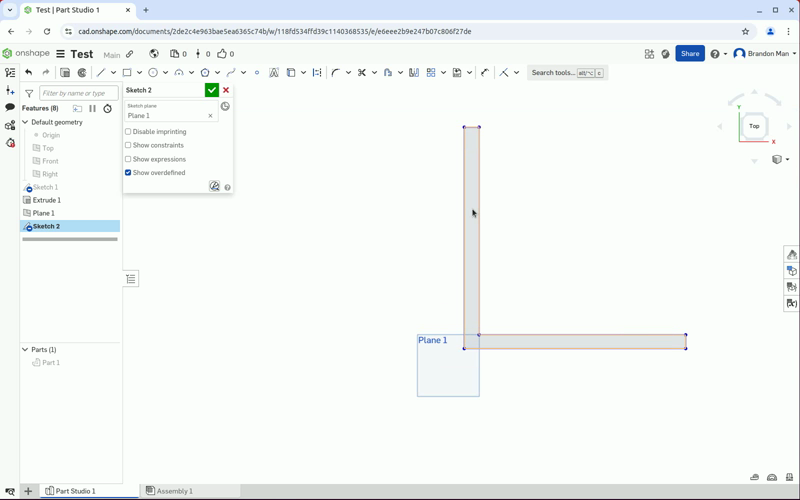
scroll(6)
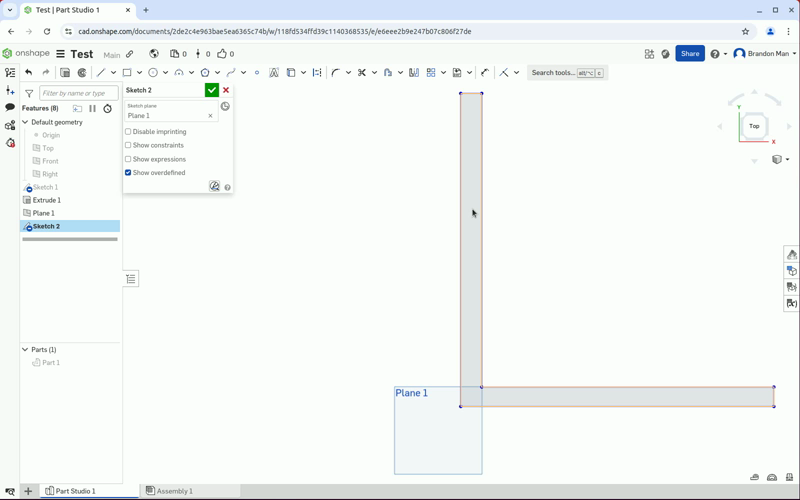
scroll(6)
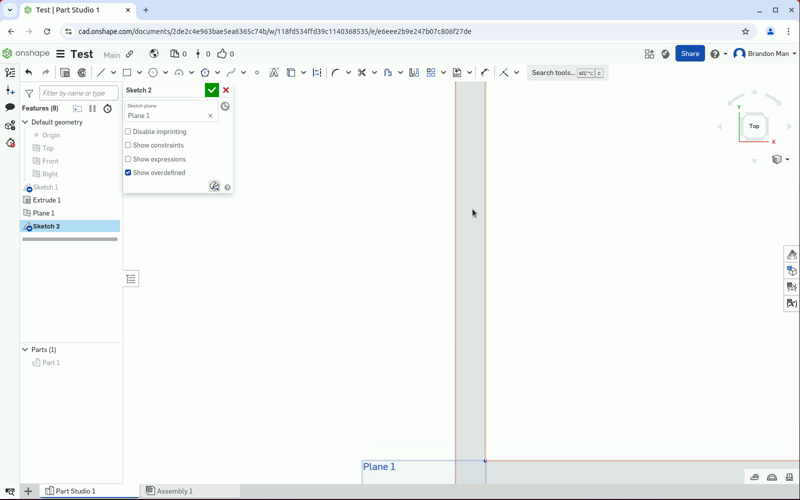
scroll(6)
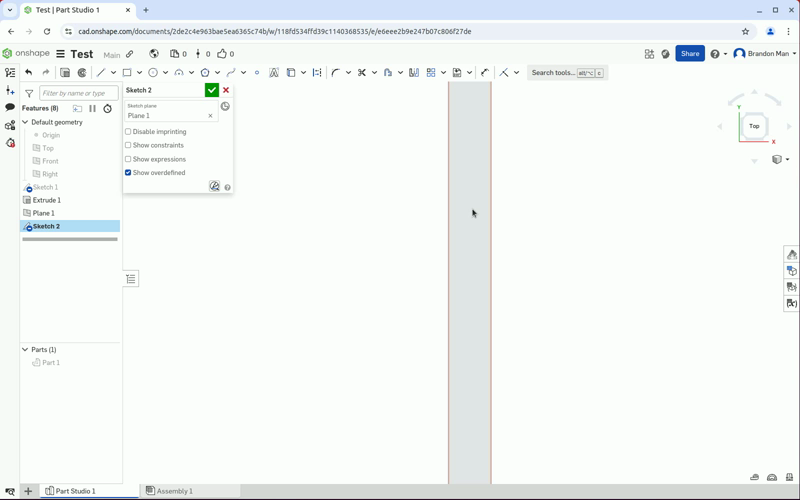
scroll(6)
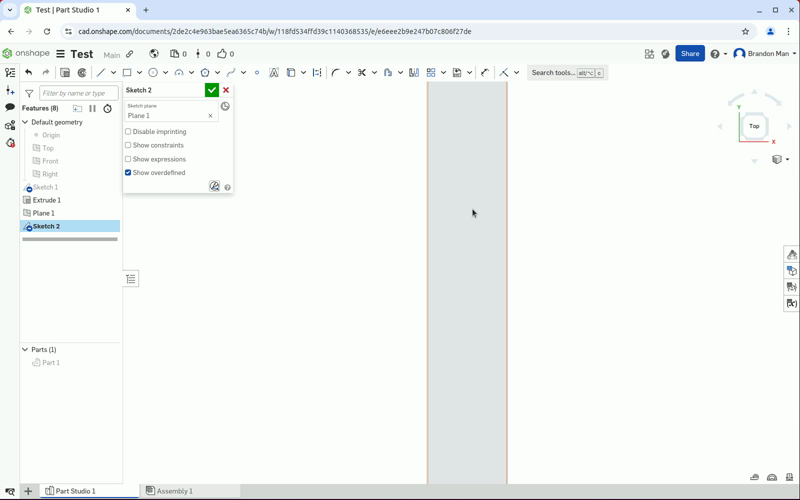
click(472, 208)
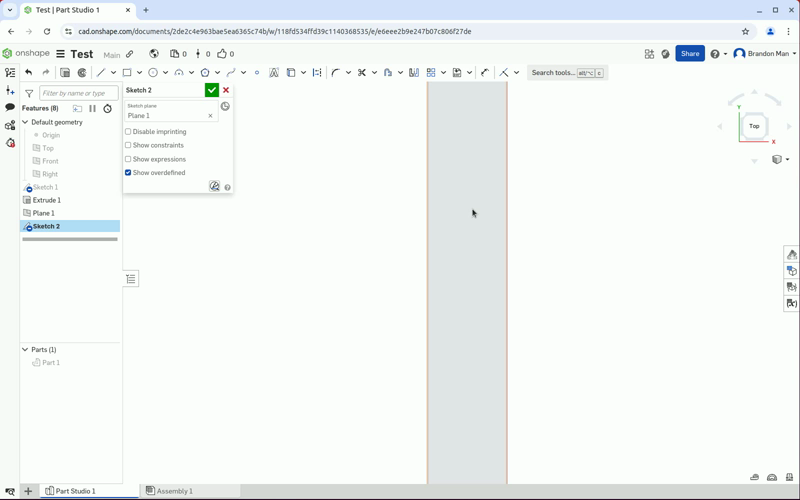
scroll(-6)
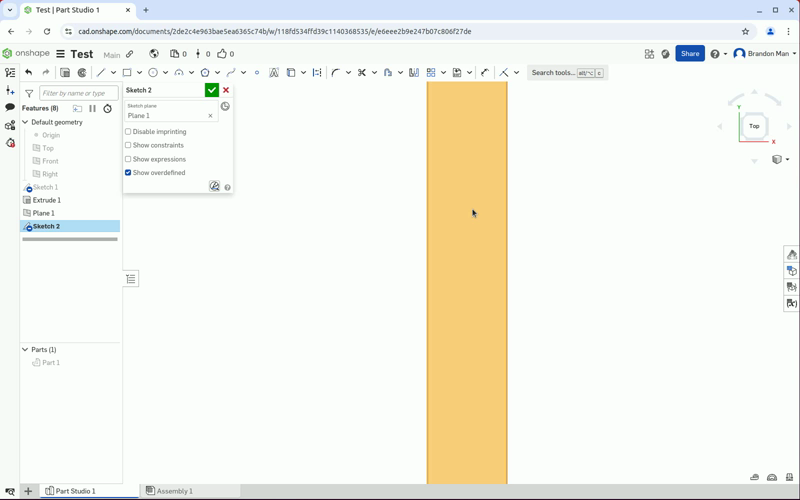
scroll(-6)
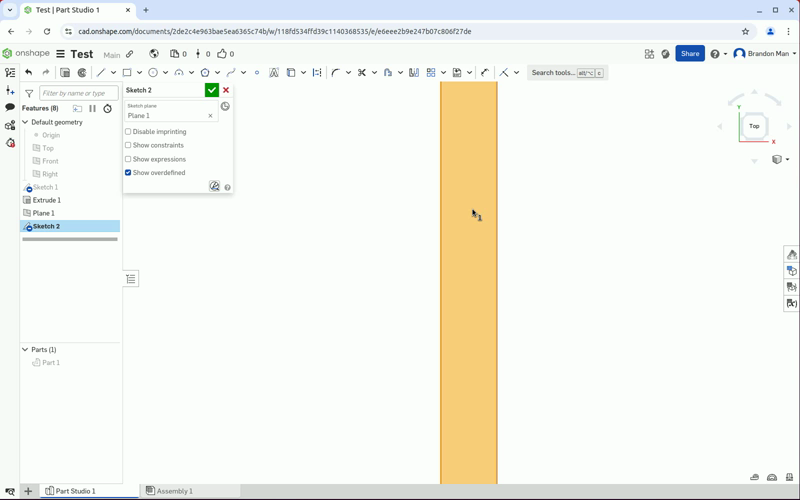
scroll(-6)
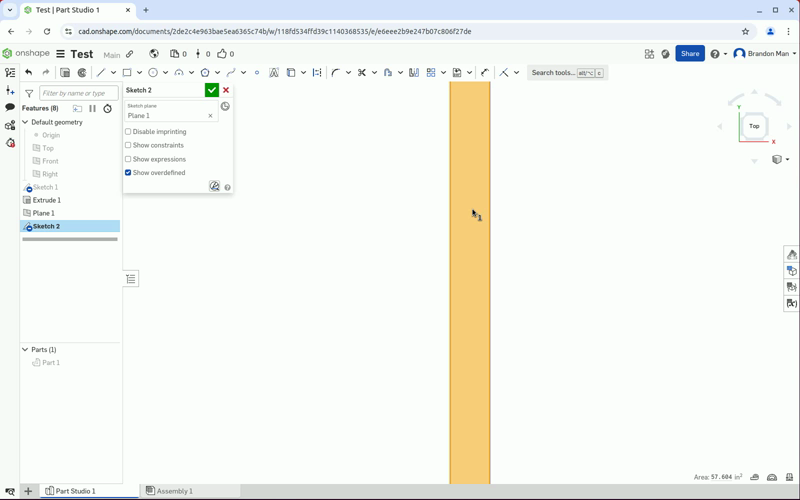
scroll(-6)
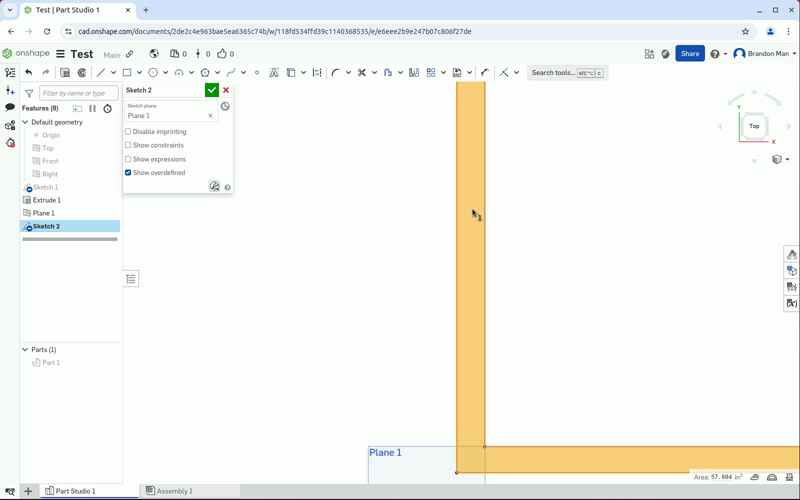
scroll(-6)
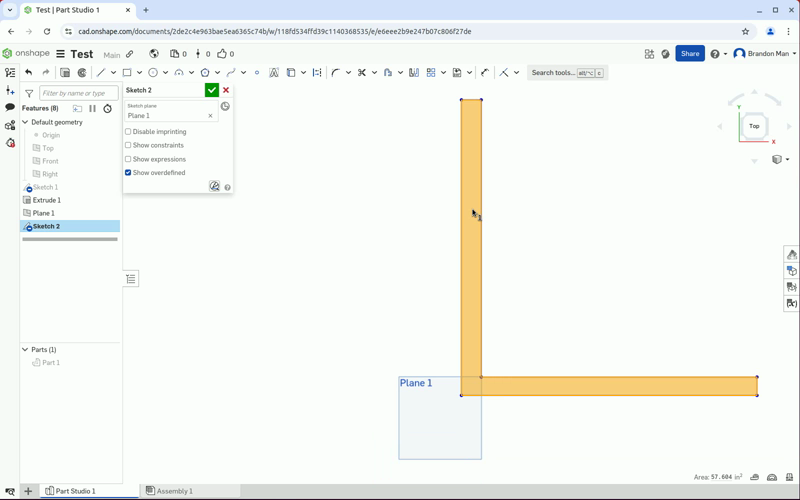
scroll(-6)
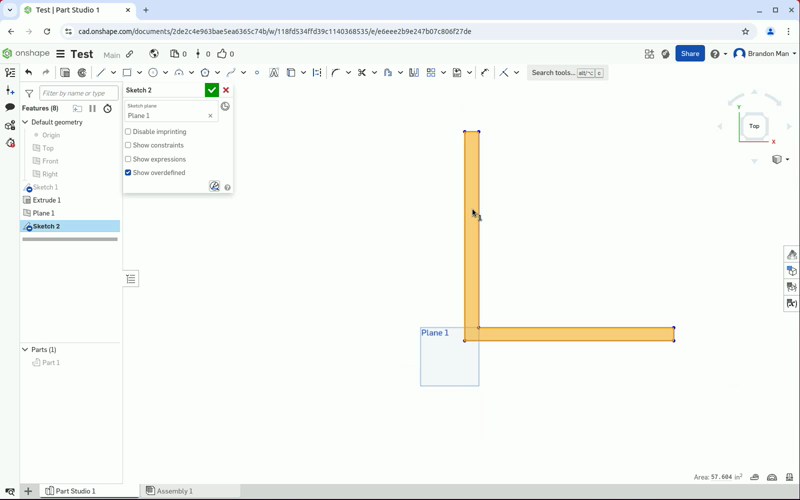
scroll(-6)
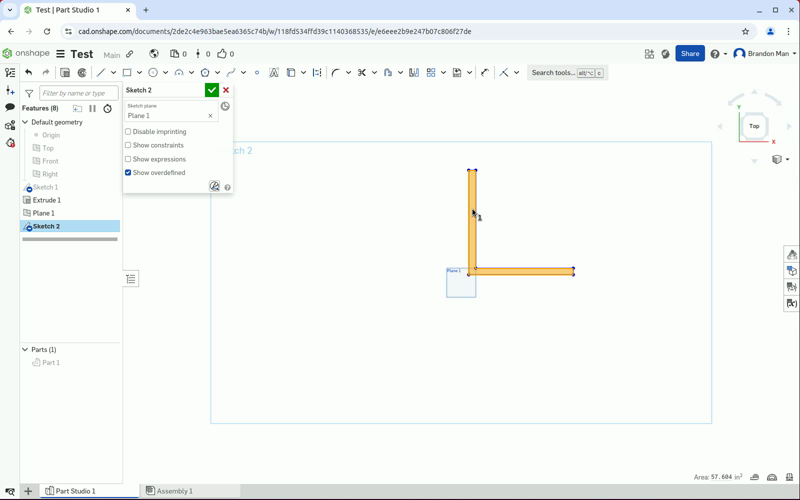
mouse_move(73, 352)
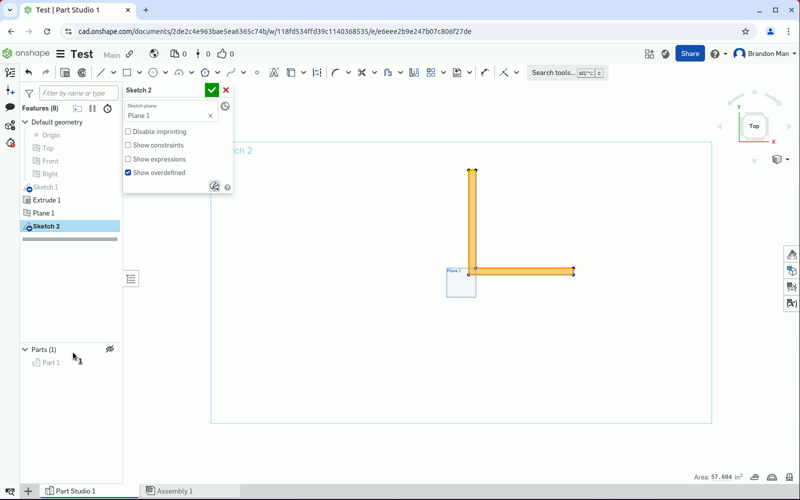
key(shift+y)
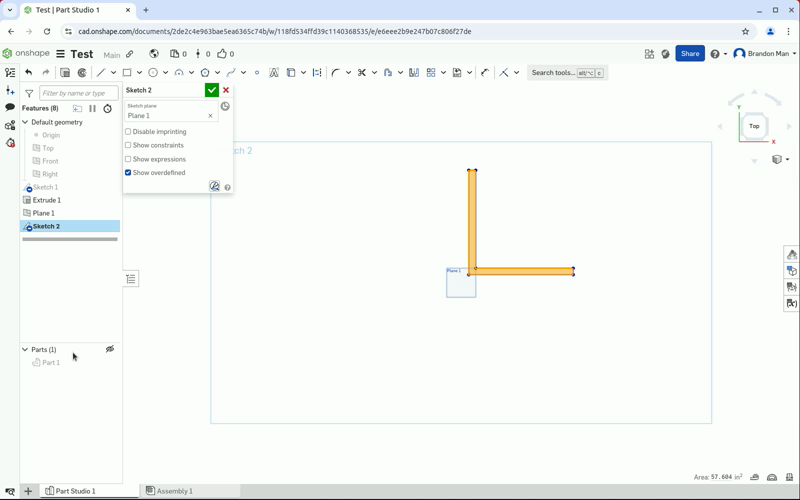
key(shift+e)
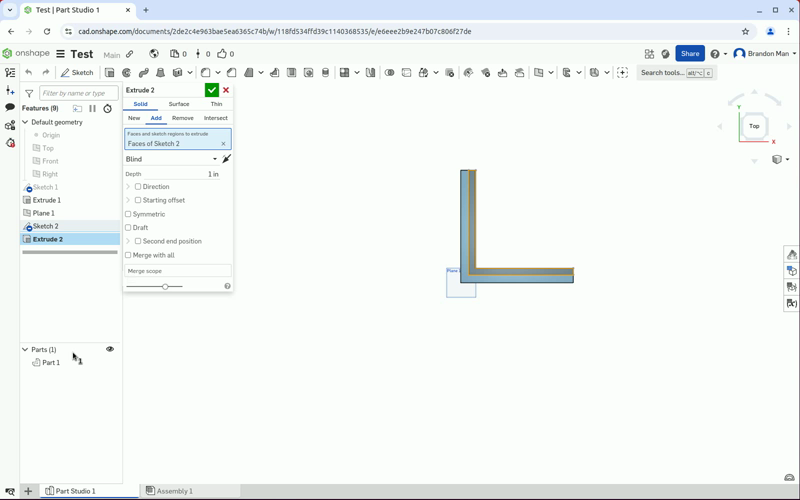
mouse_move(143, 106)
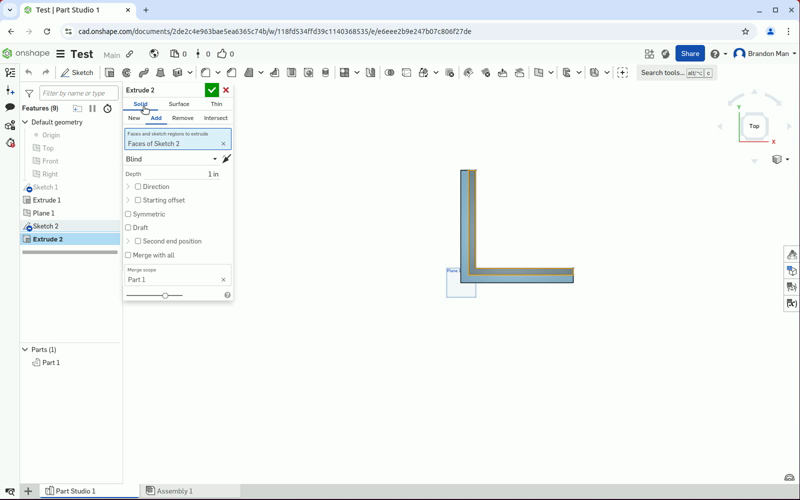
click(143, 106)
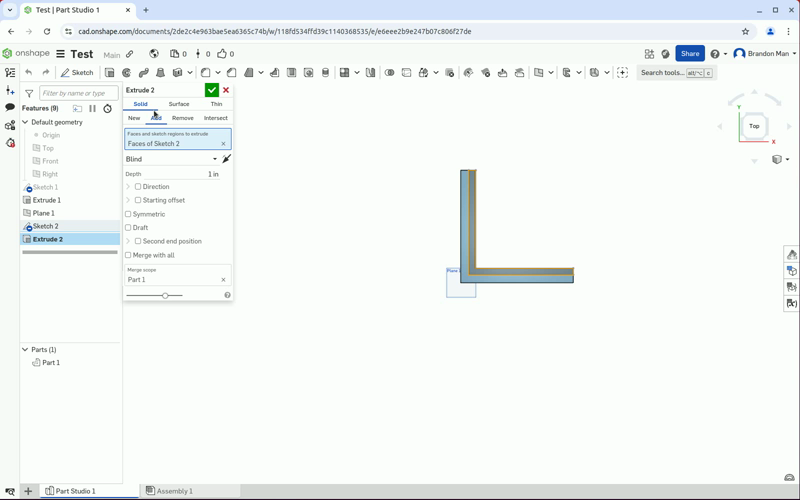
mouse_move(186, 120)
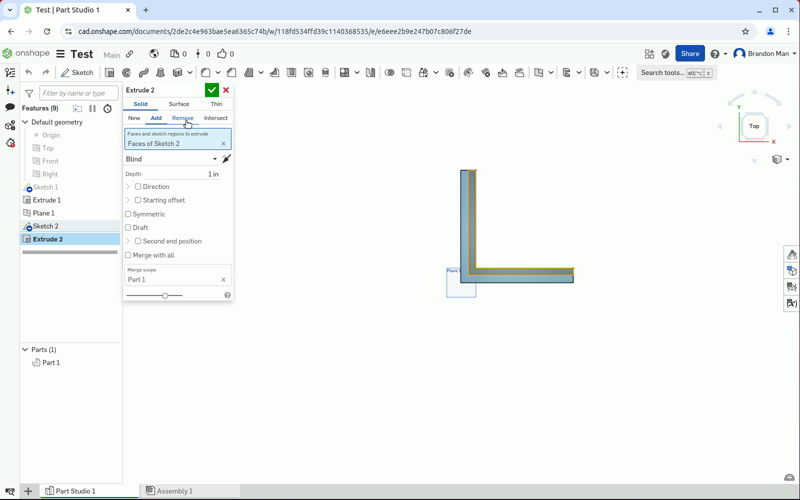
click(186, 120)
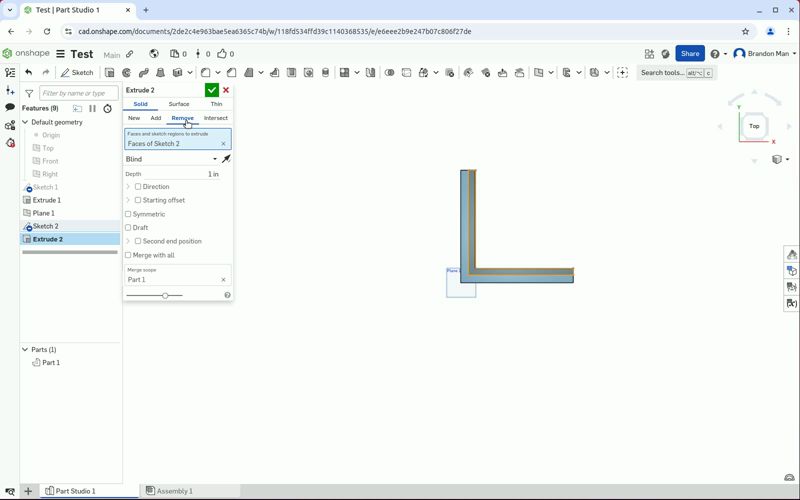
key(tab, 4)
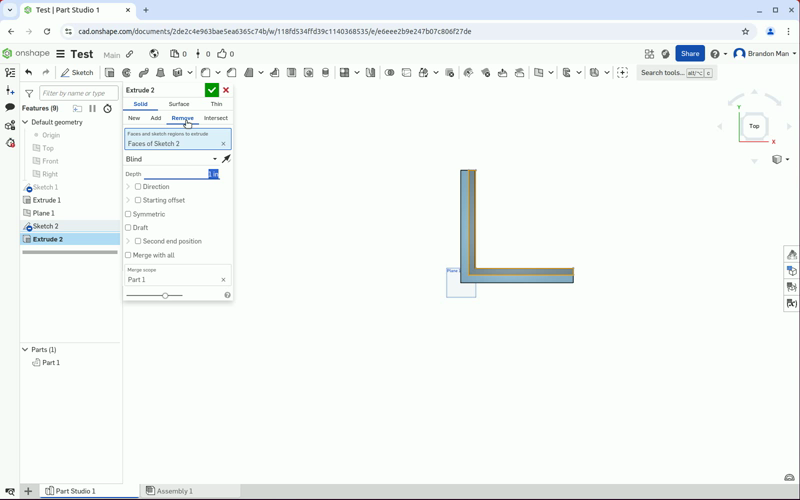
text(1.204)
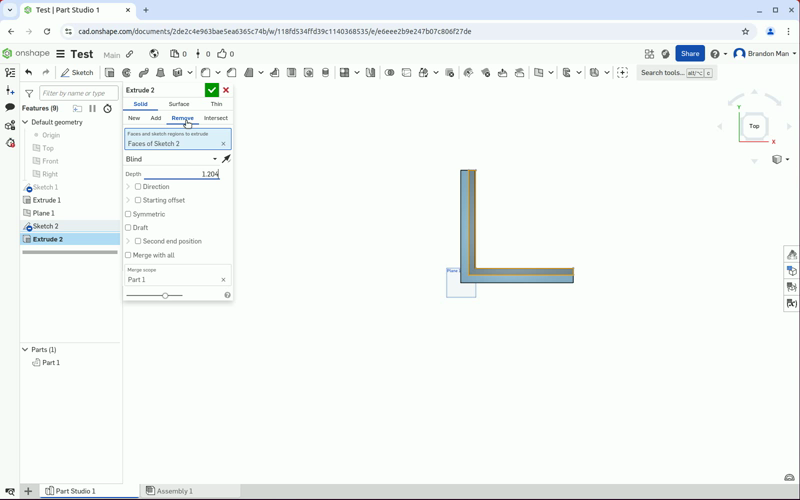
key(tab, 6)
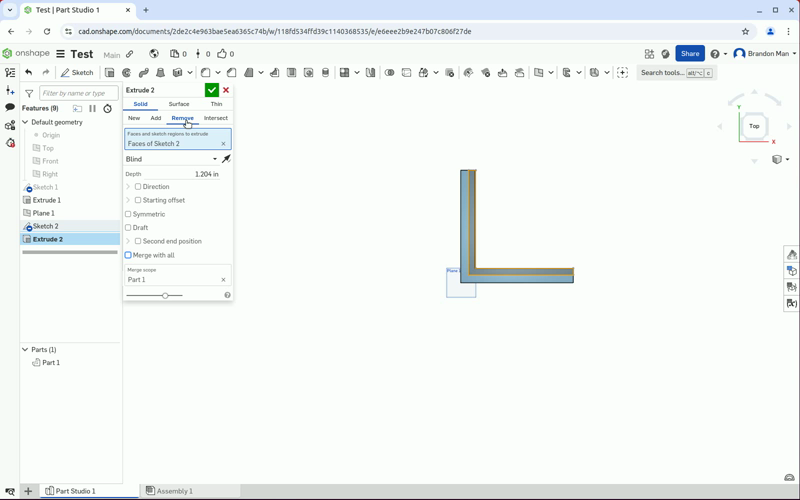
key(space)
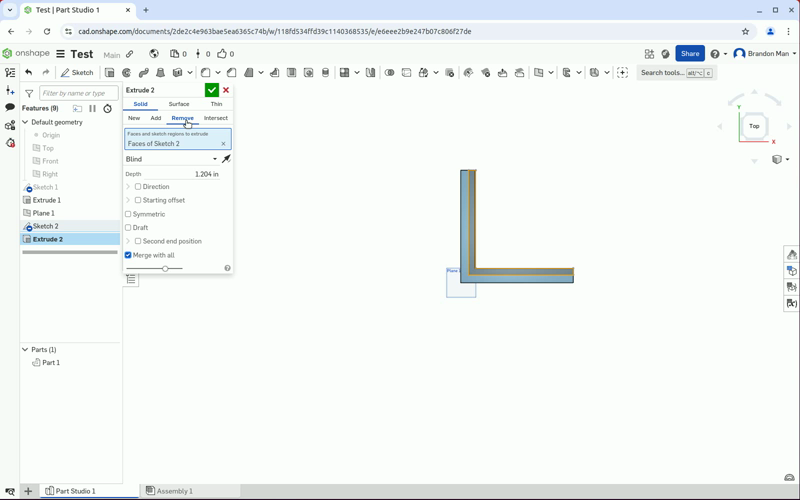
key(enter)
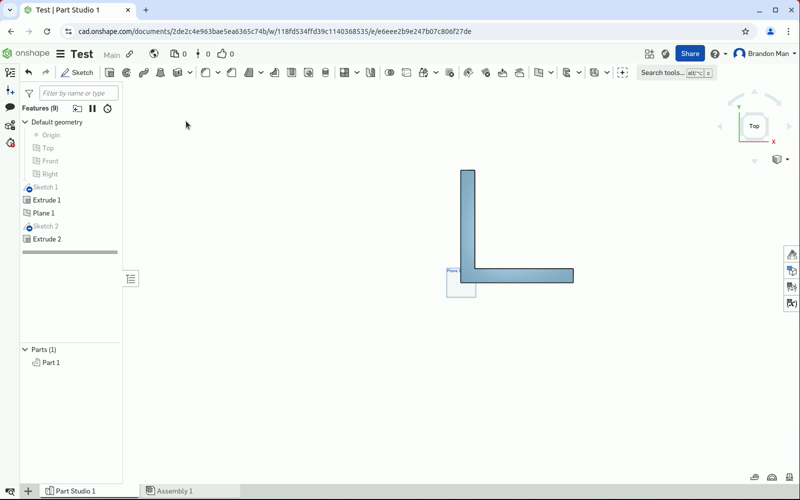
key(shift+h)
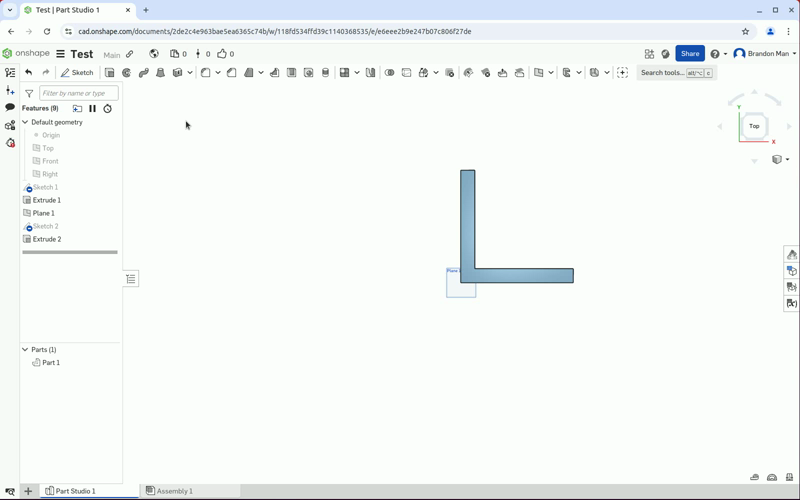
key(shift+h)
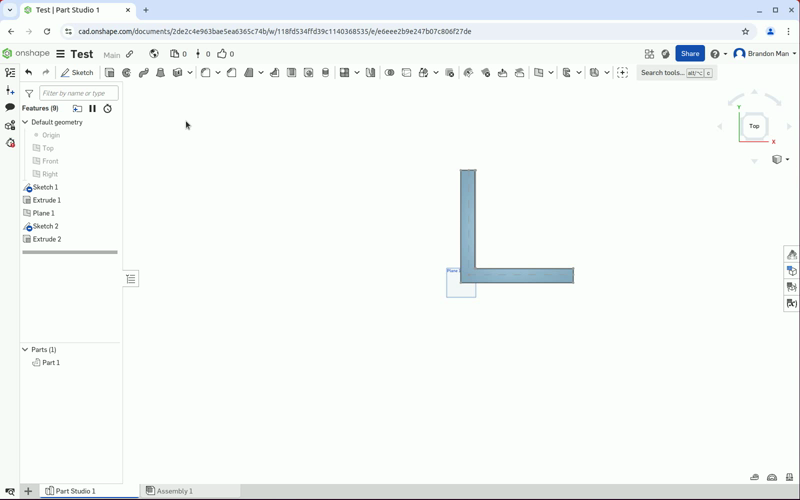
key(shift+7)
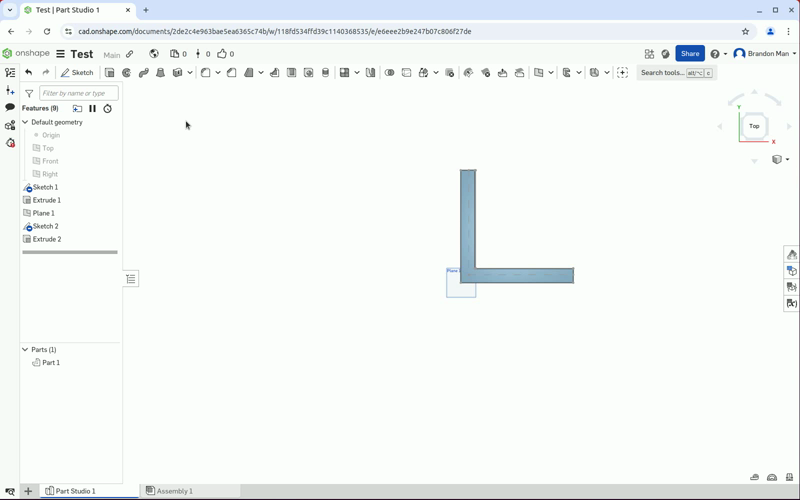
key(up, 3)
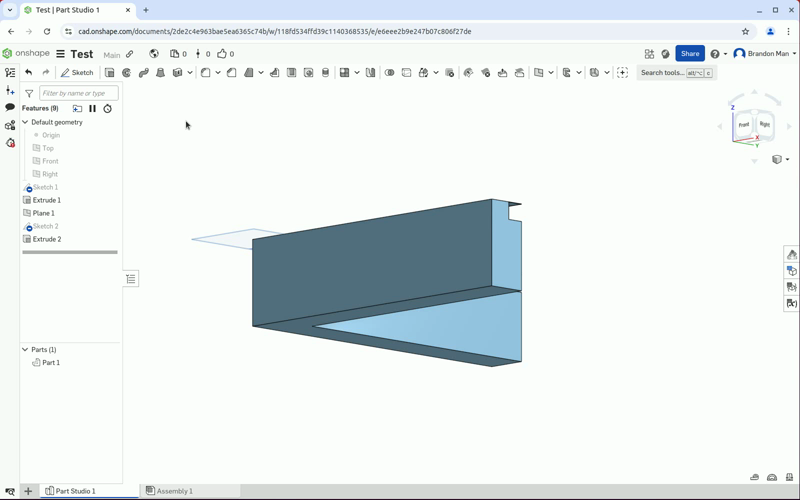
key(left, 3)
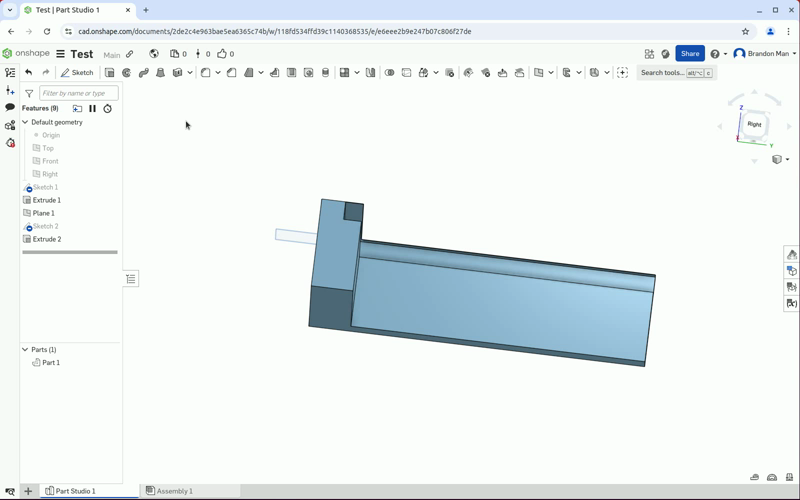
key(right, 3)
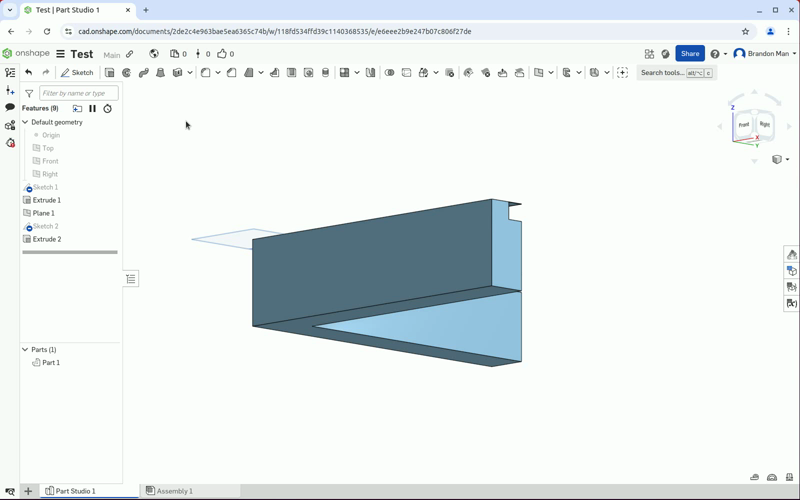
key(down, 3)
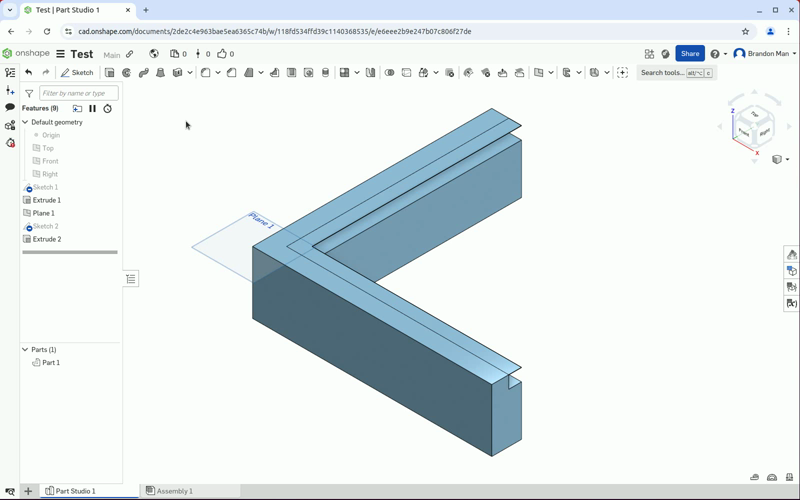
mouse_move(73, 189)
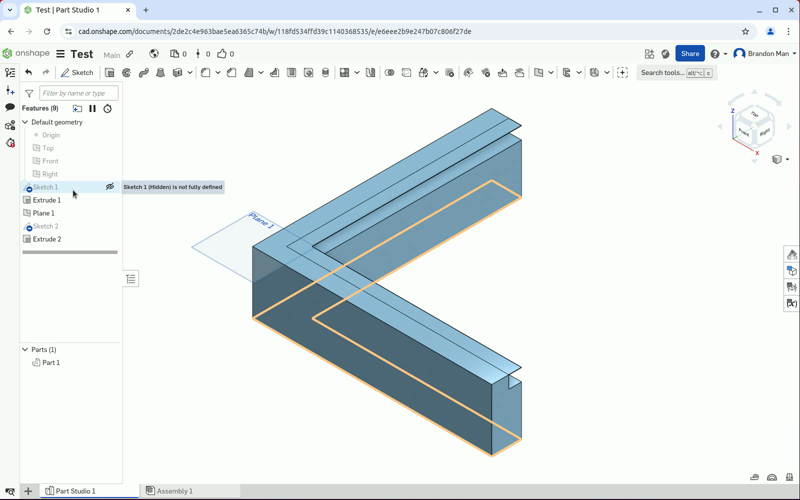
click(73, 189)